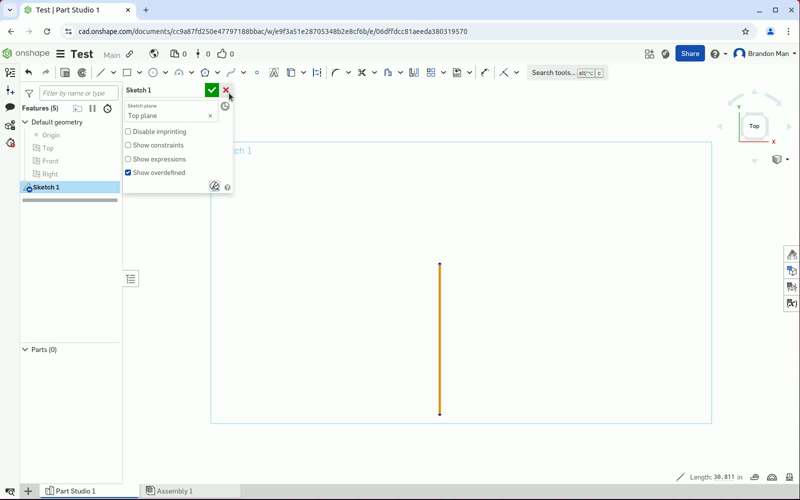
key(shift+h)
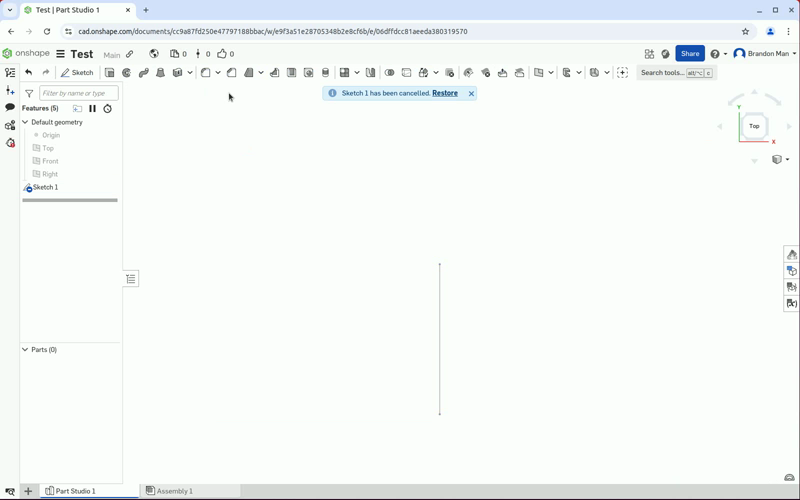
key(shift+s)
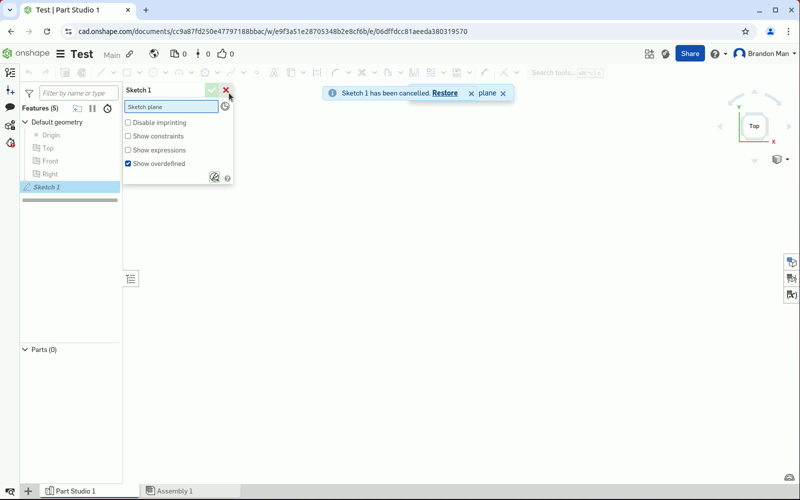
mouse_move(73, 150)
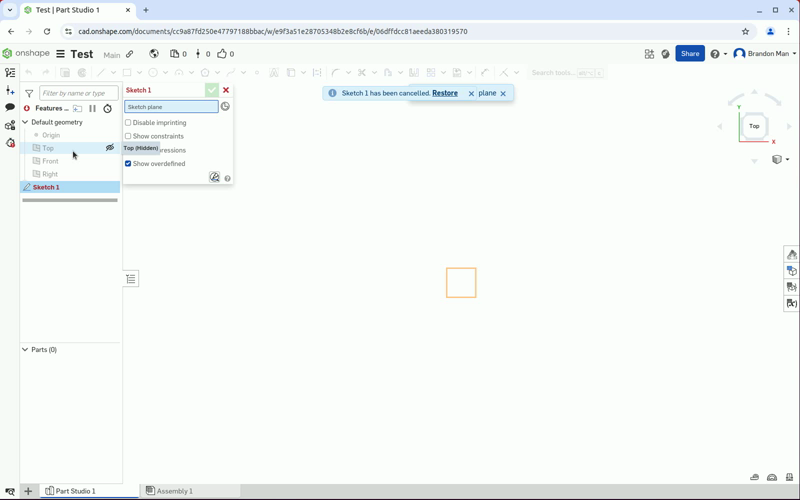
click(73, 150)
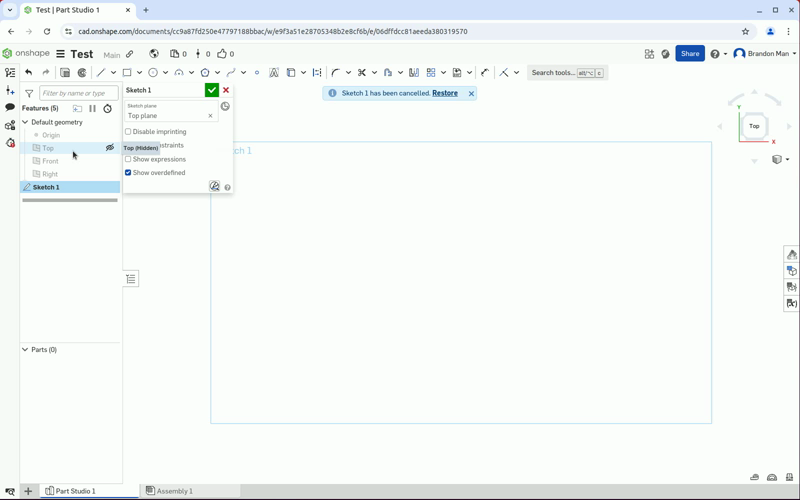
mouse_move(73, 352)
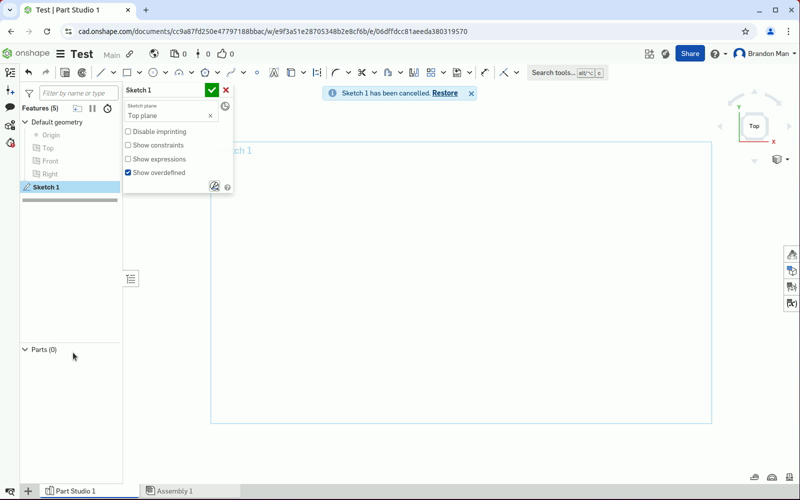
key(y)
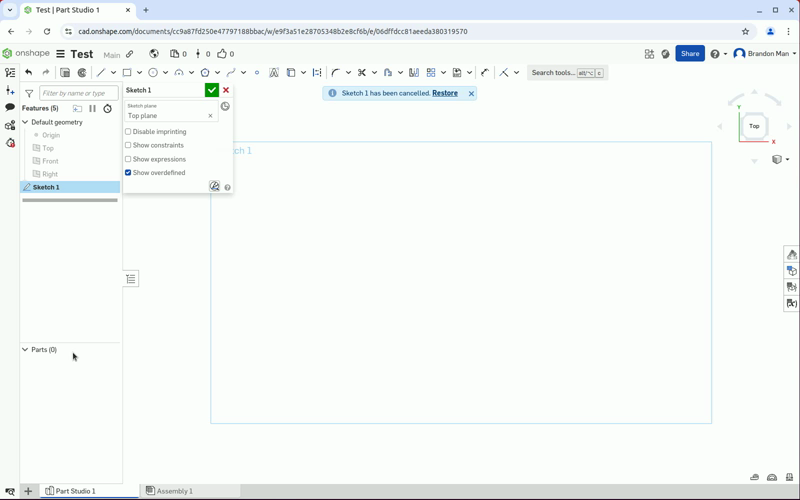
key(c)
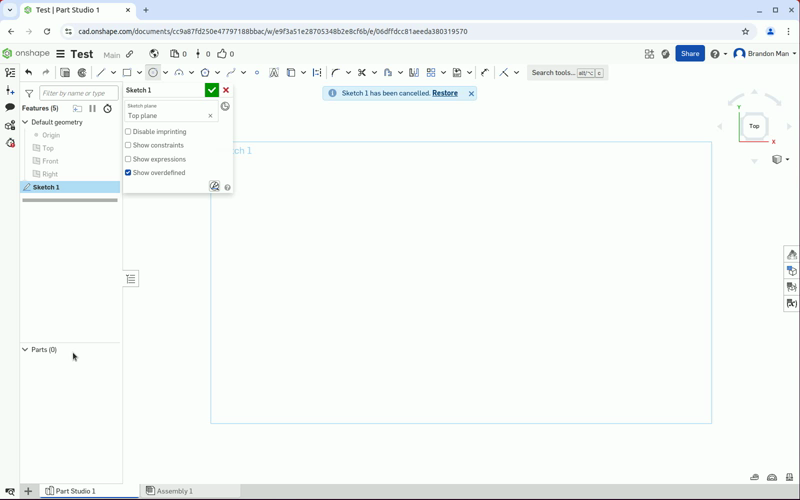
key_down(shift)
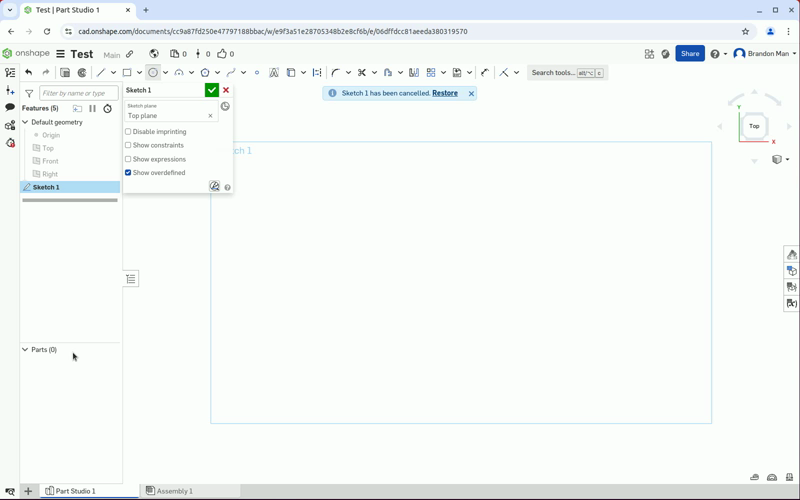
mouse_move(392, 282)
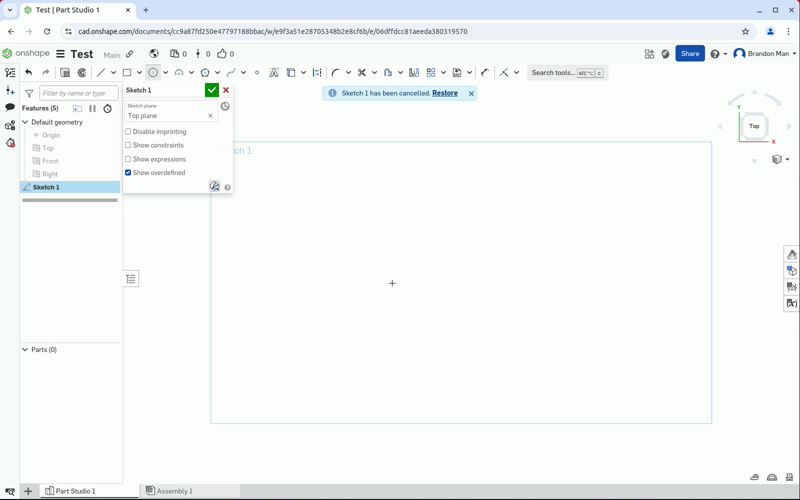
click(392, 282)
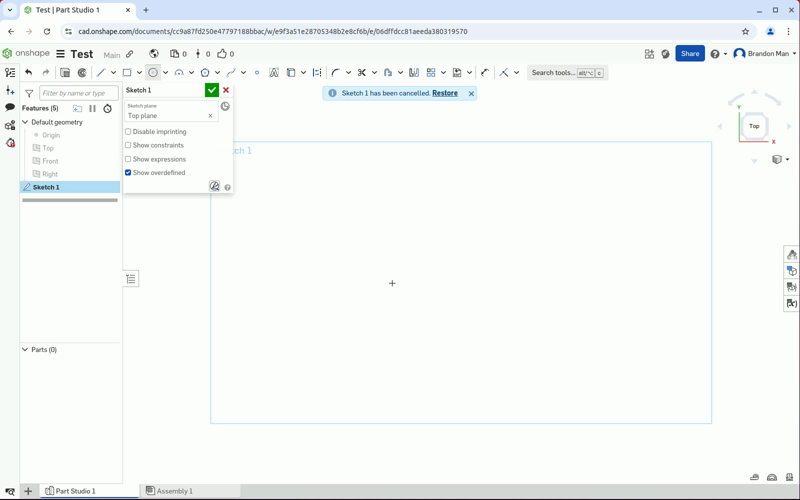
key_up(shift)
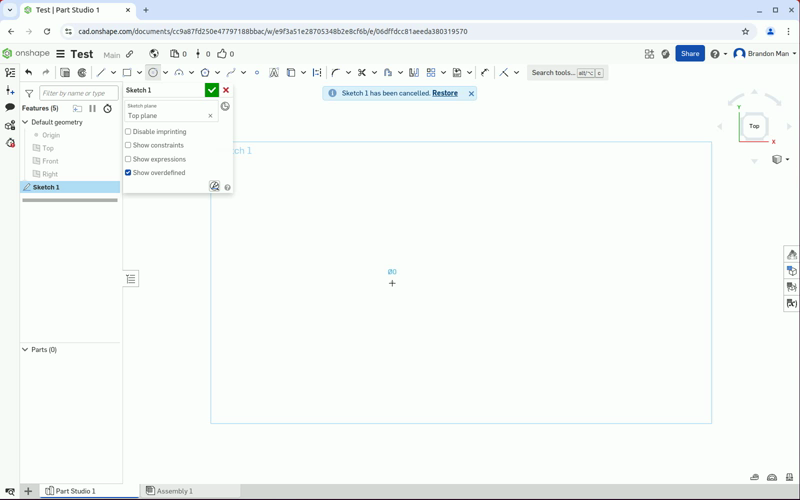
mouse_move(435, 282)
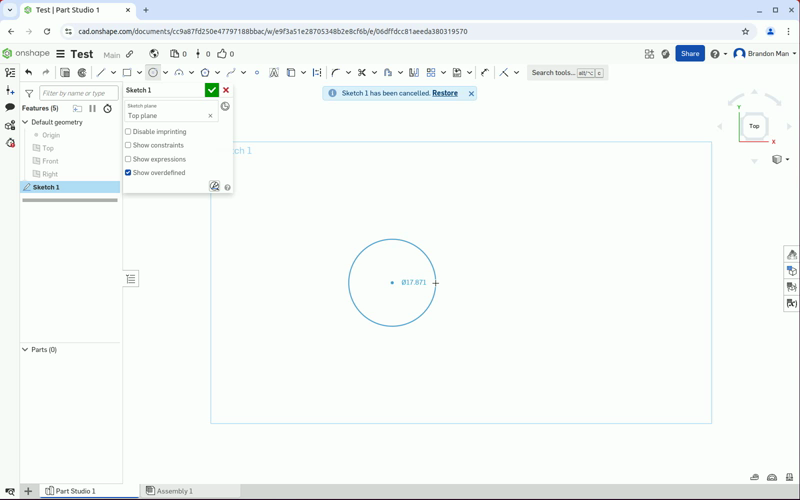
click(435, 282)
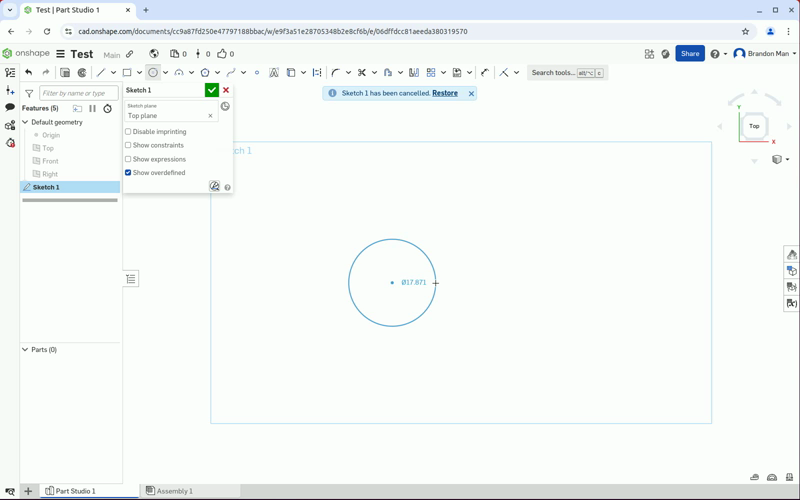
key(esc)
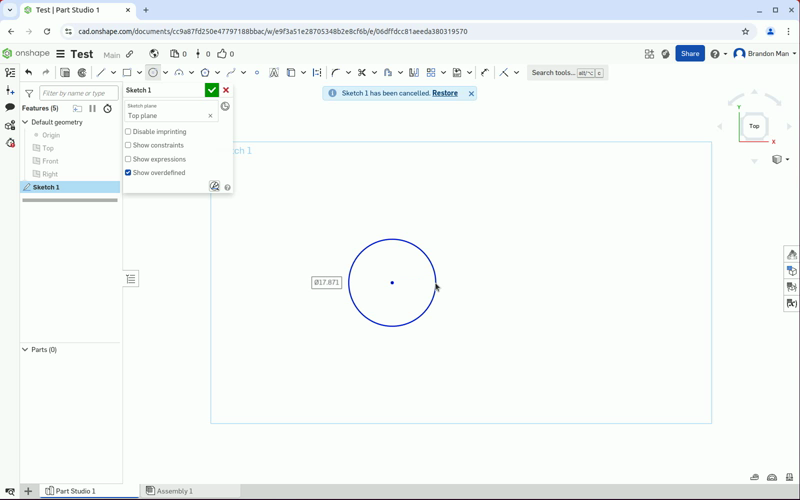
key(c)
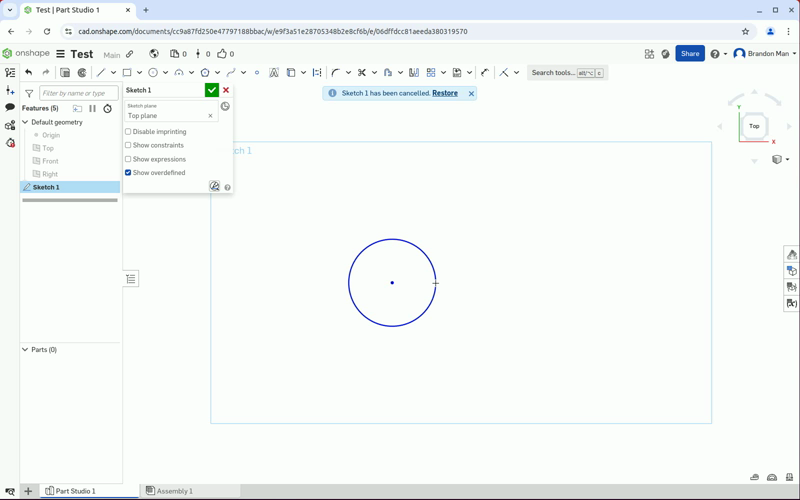
key_down(shift)
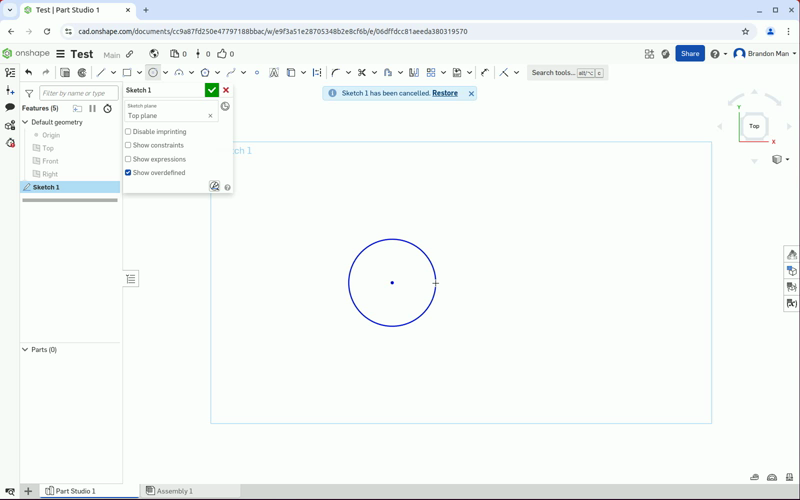
mouse_move(392, 282)
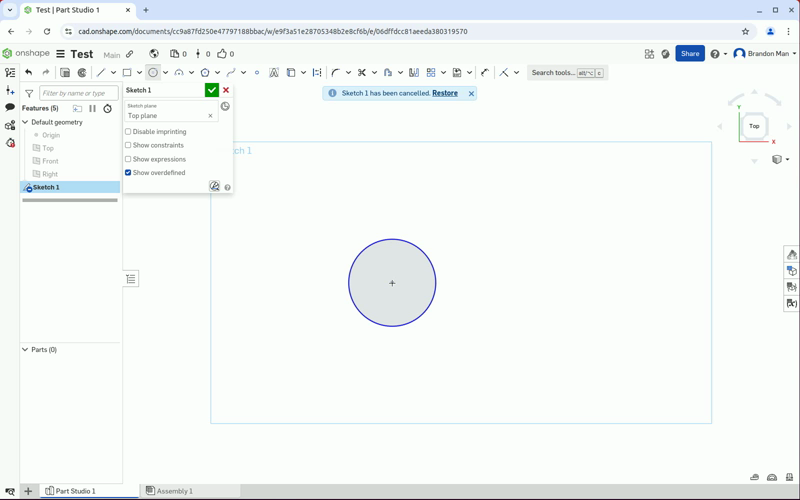
click(392, 282)
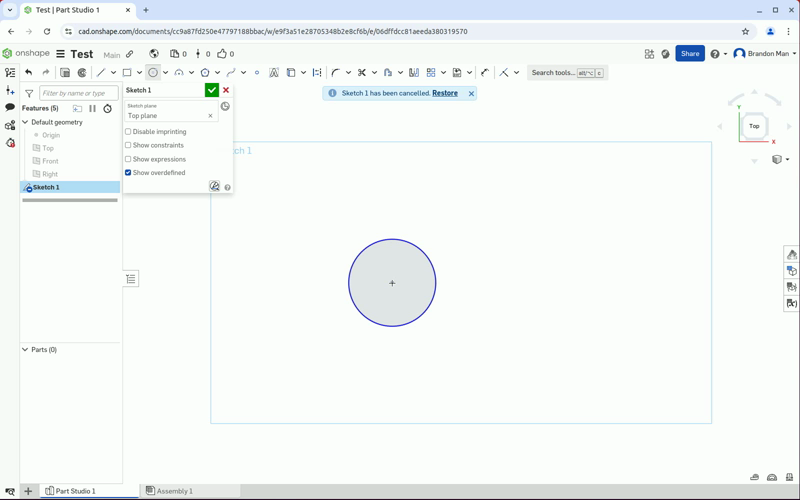
key_up(shift)
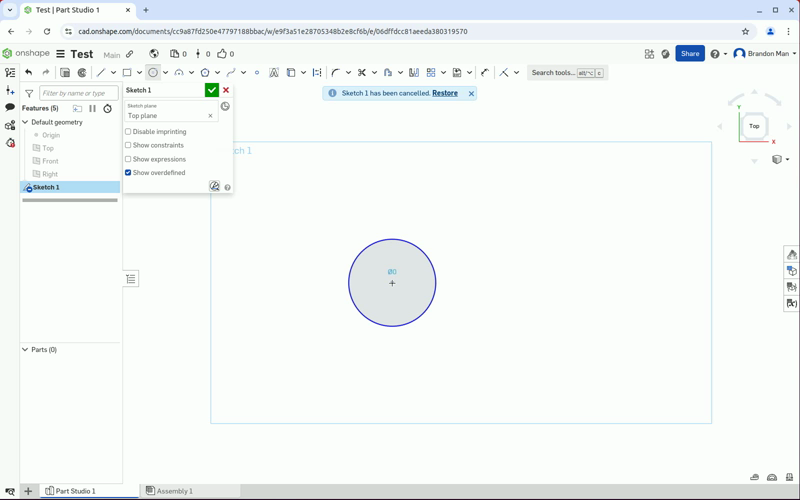
mouse_move(415, 282)
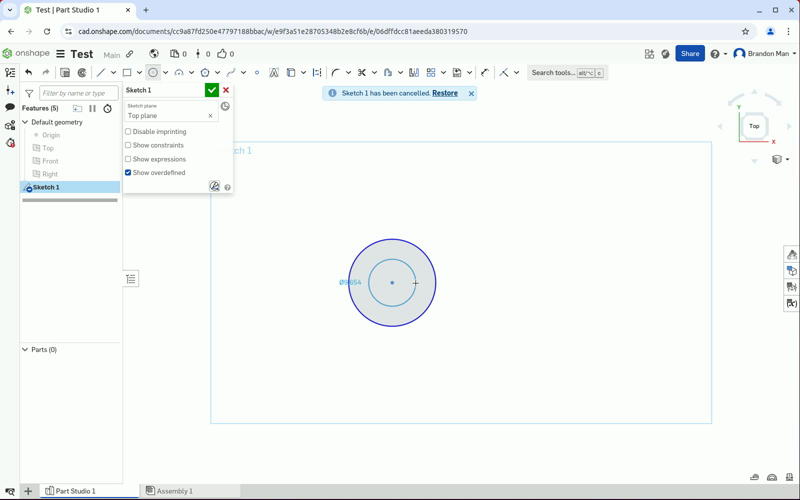
click(415, 282)
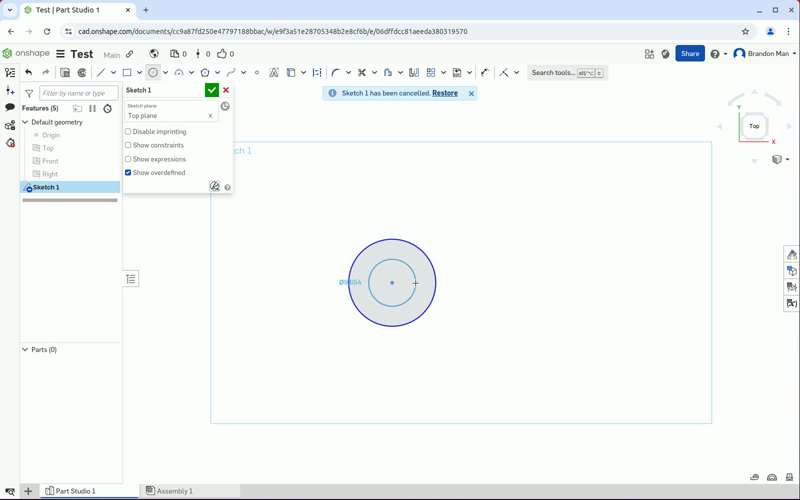
key(esc)
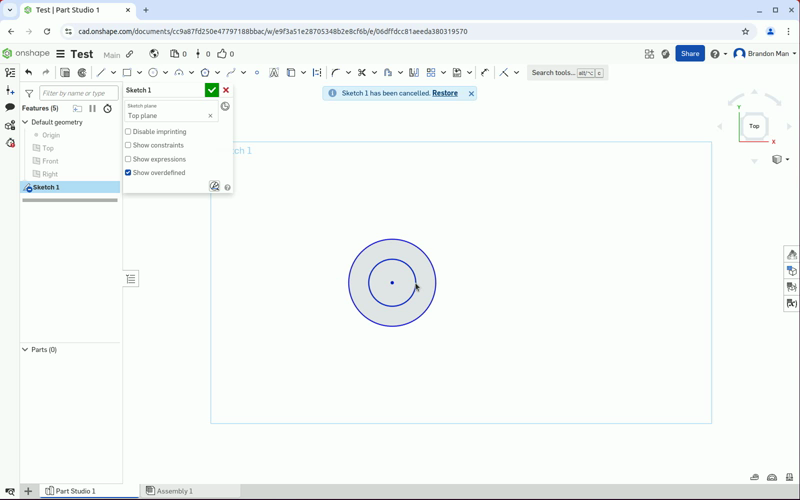
mouse_move(429, 299)
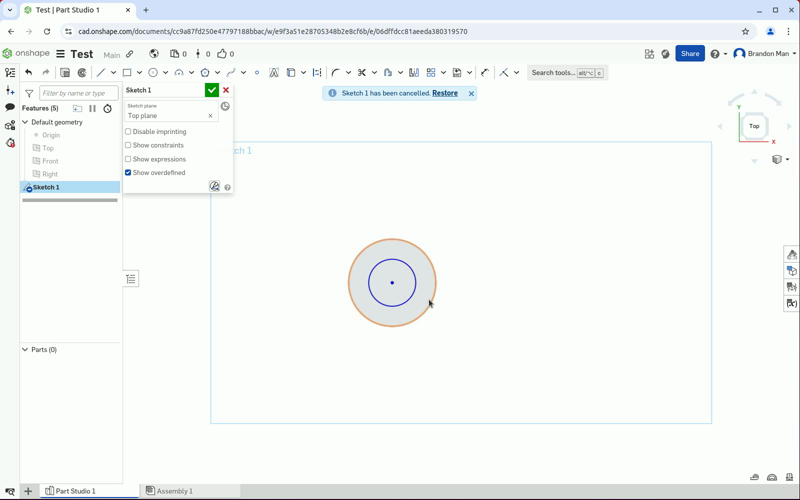
click(429, 299)
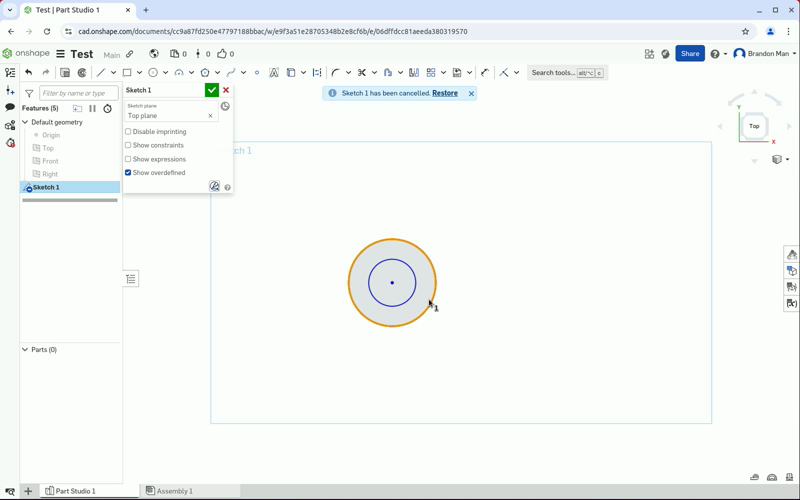
mouse_move(73, 352)
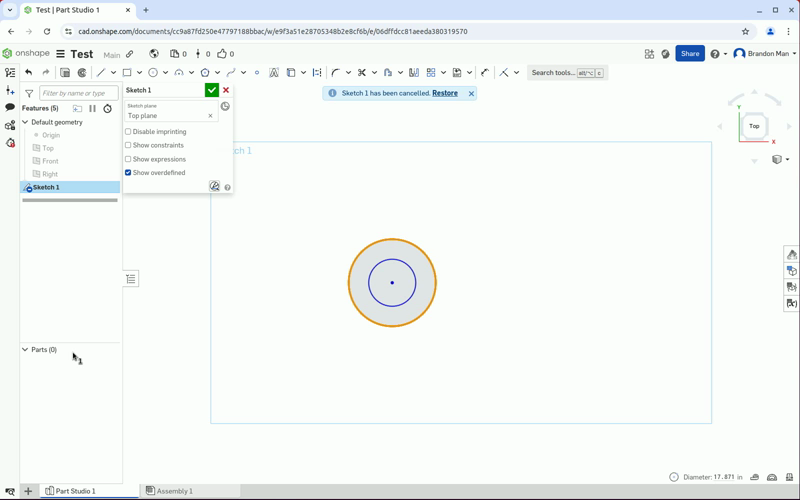
key(shift+y)
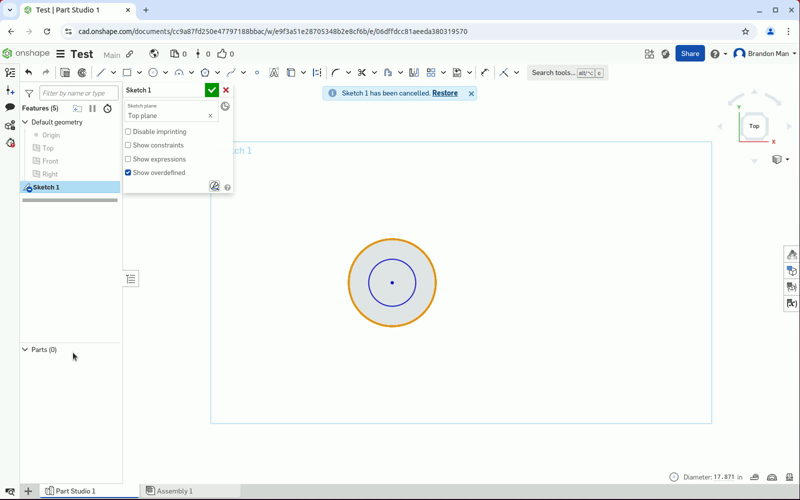
key(shift+e)
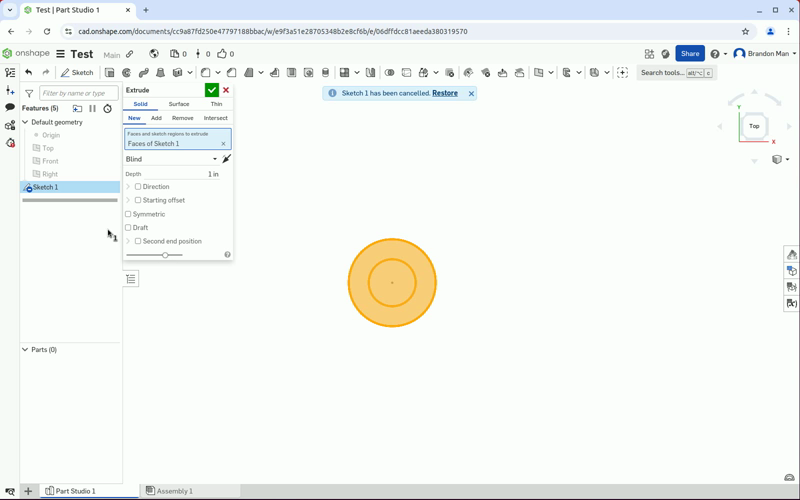
mouse_move(143, 106)
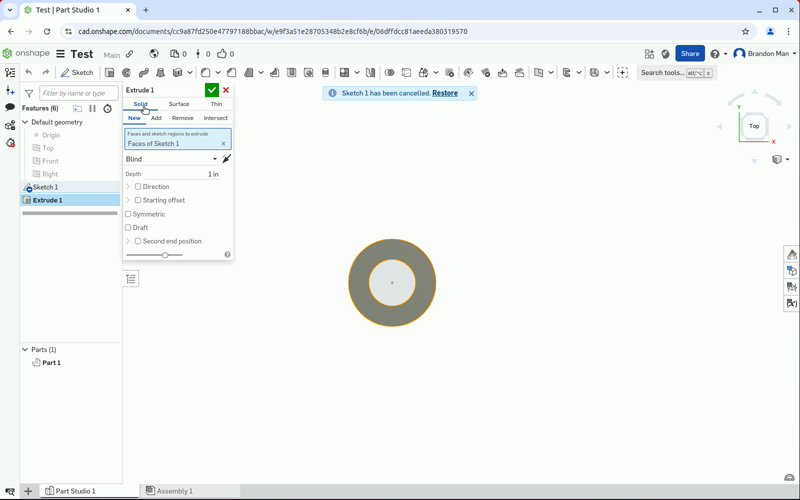
click(143, 106)
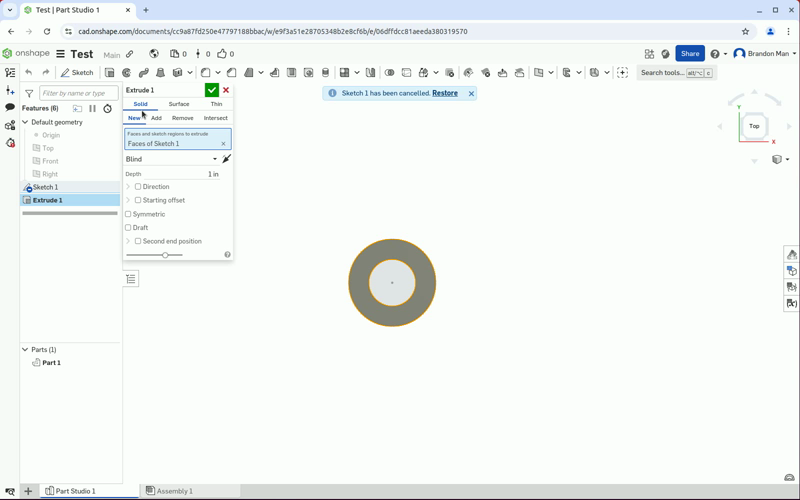
mouse_move(137, 120)
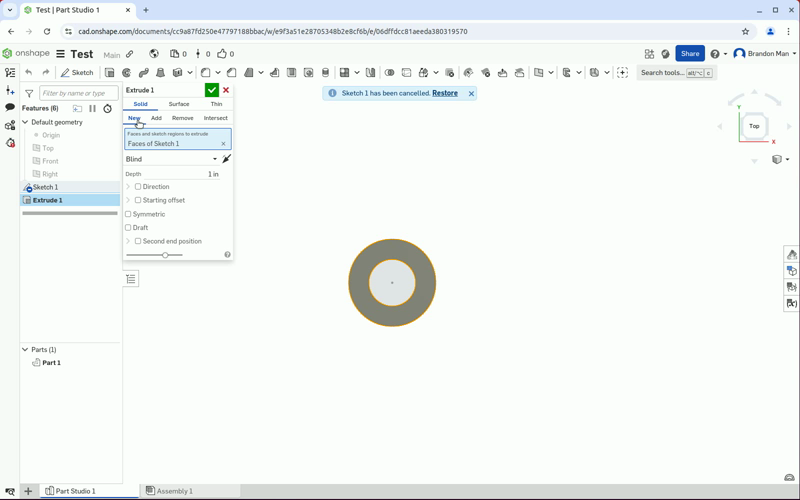
click(137, 120)
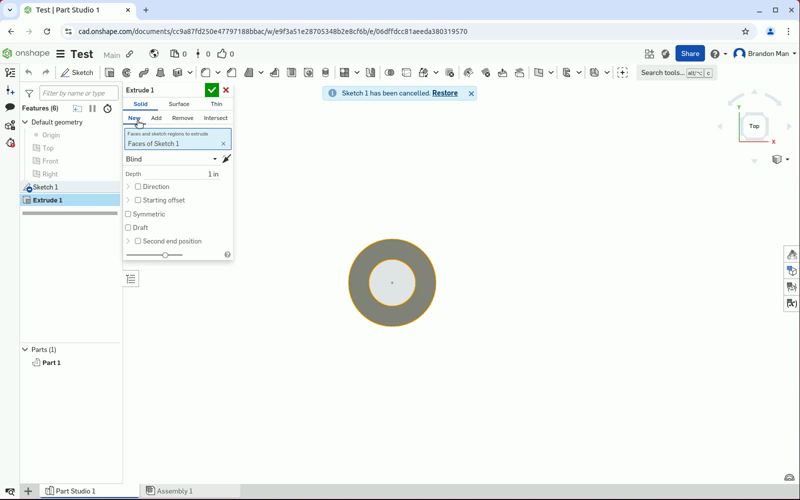
key(tab, 4)
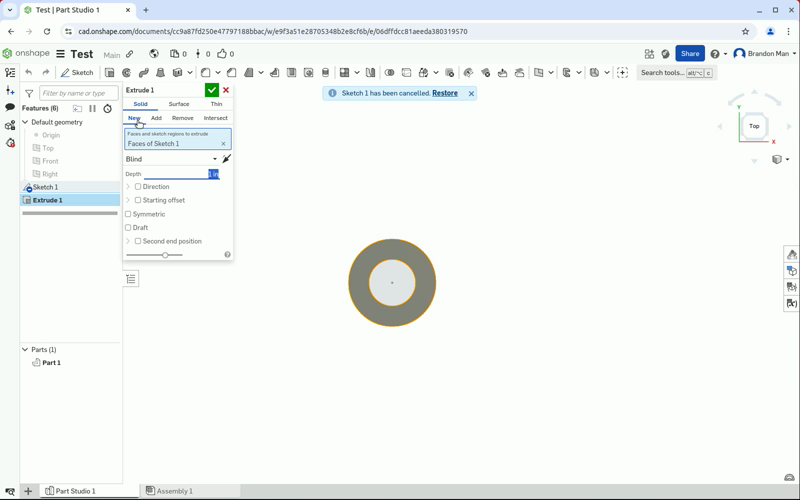
text(7.703)
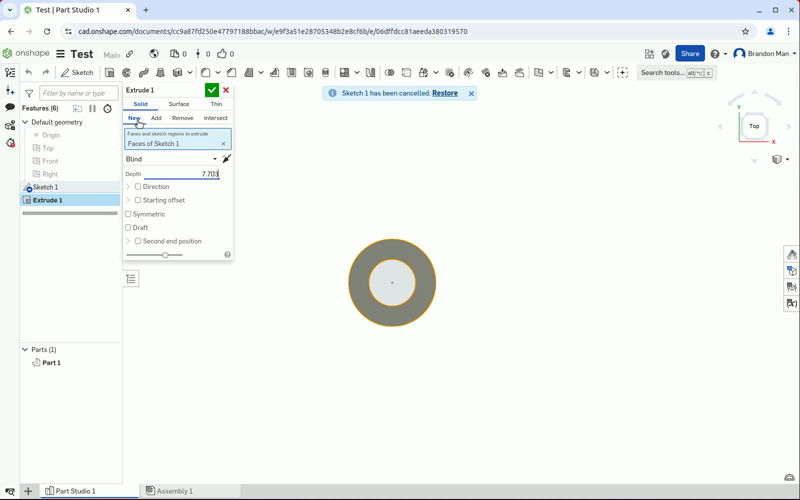
key(enter)
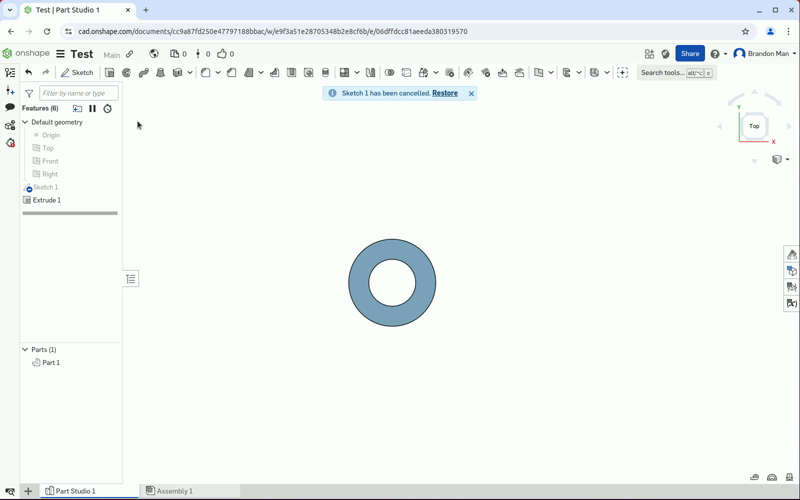
key(shift+h)
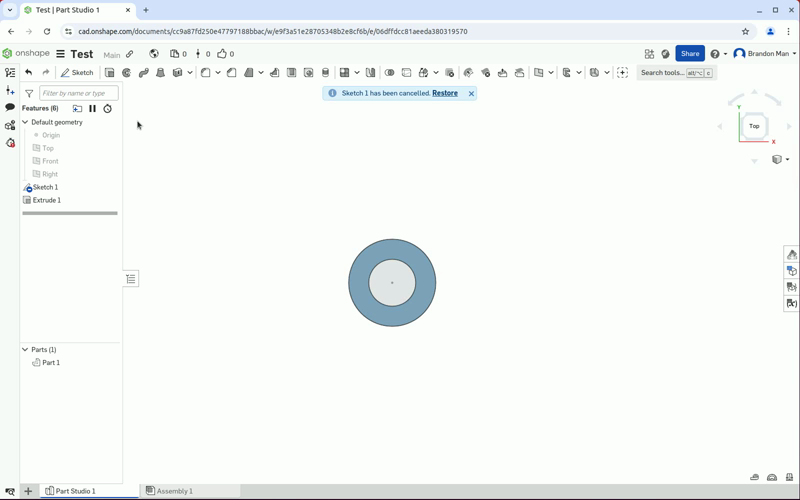
key(shift+h)
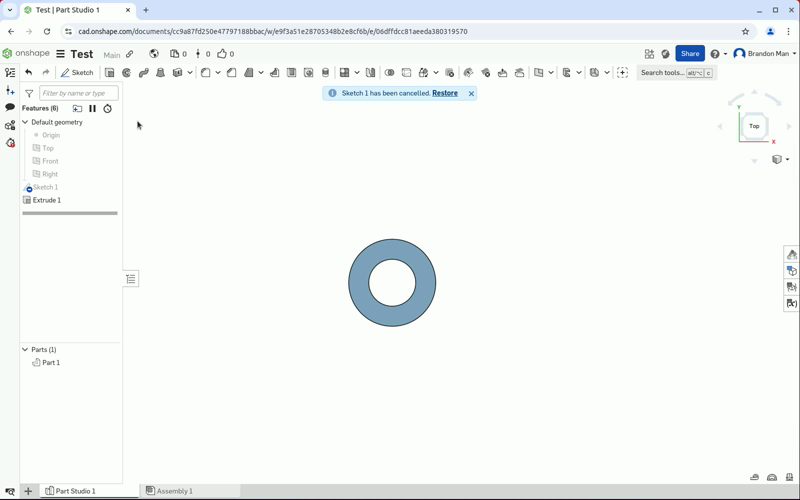
mouse_move(73, 189)
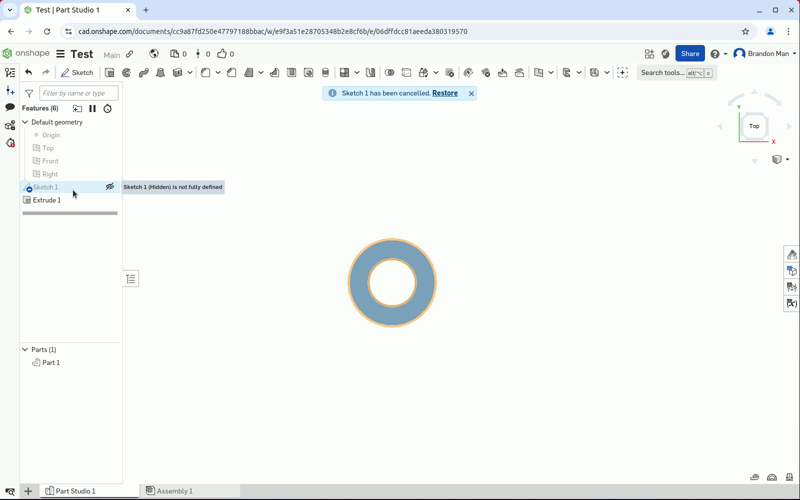
click(73, 189)
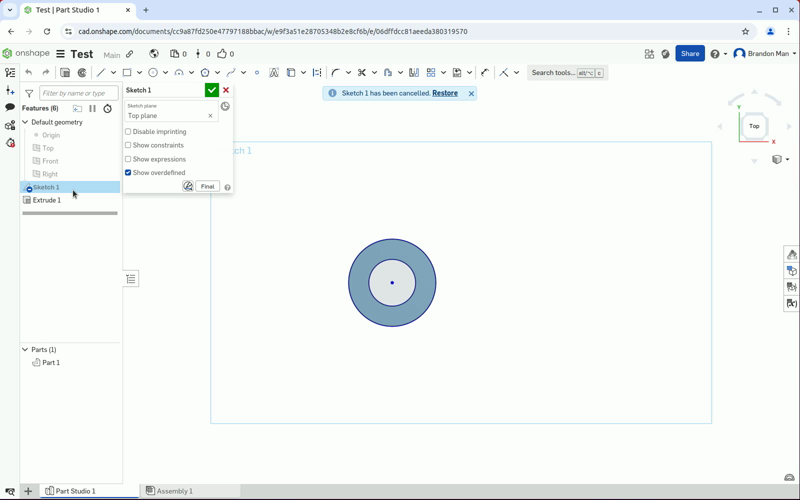
mouse_move(229, 92)
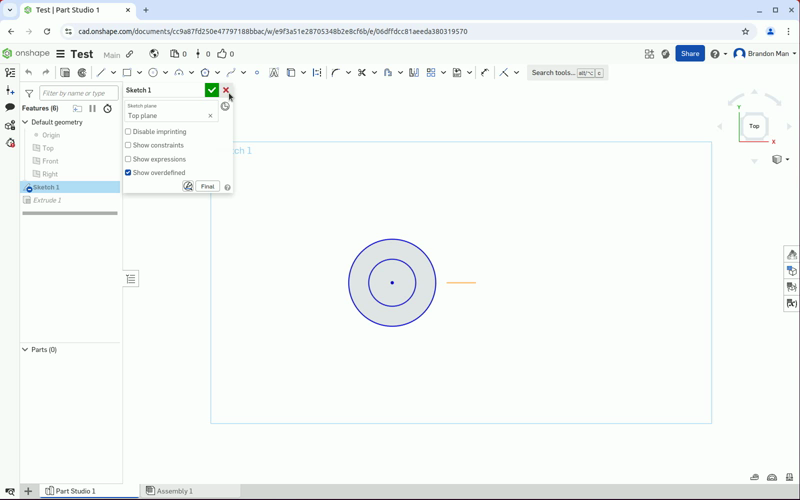
click(229, 92)
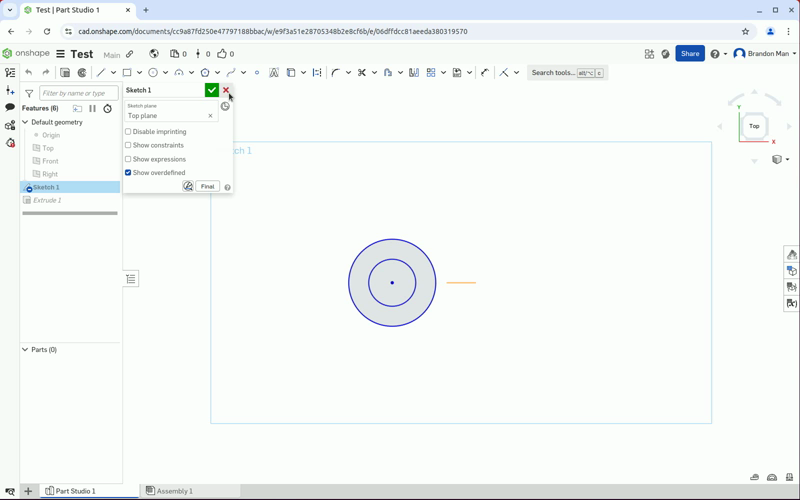
key(shift+s)
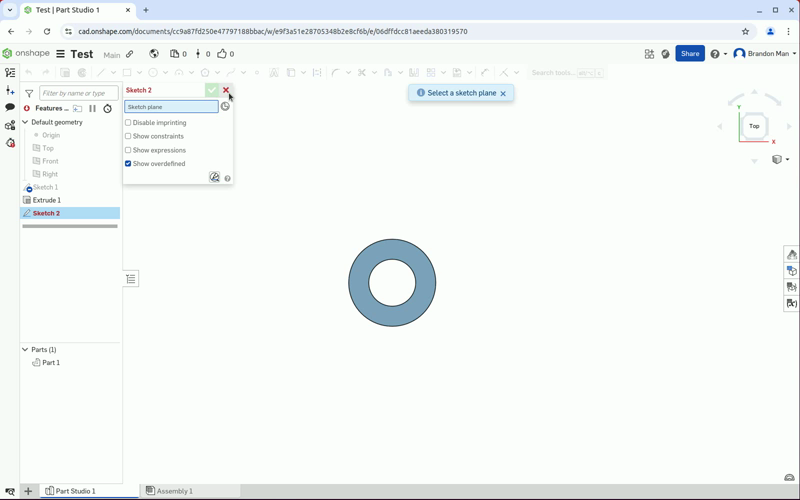
mouse_move(73, 150)
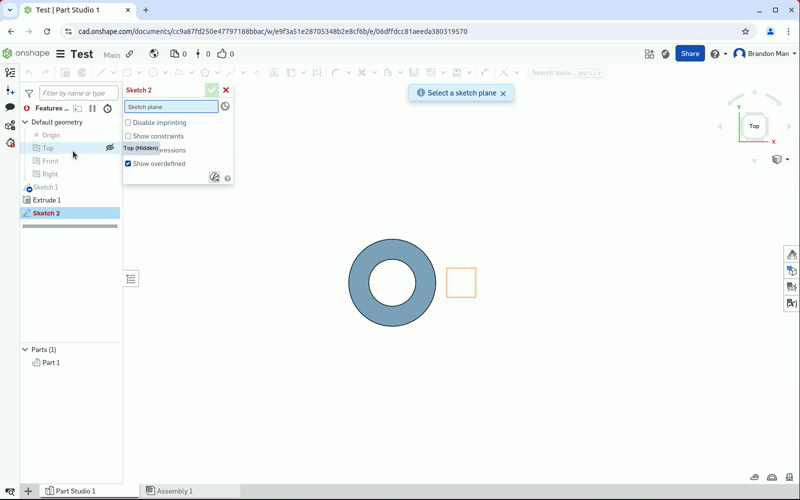
click(73, 150)
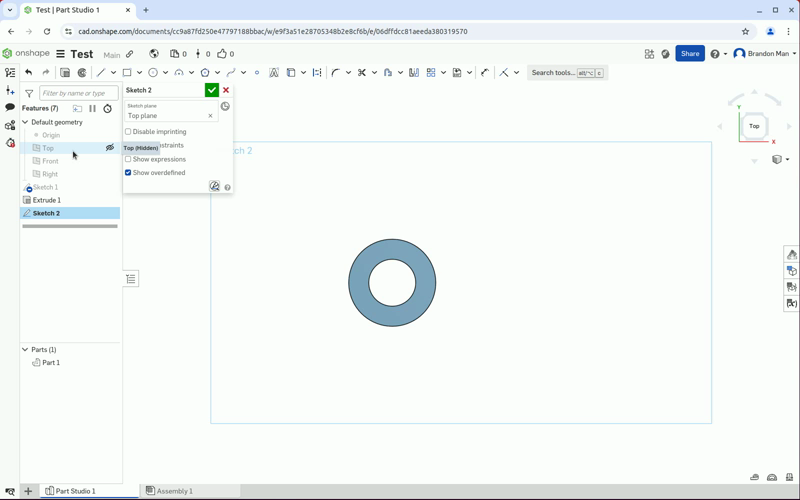
mouse_move(73, 352)
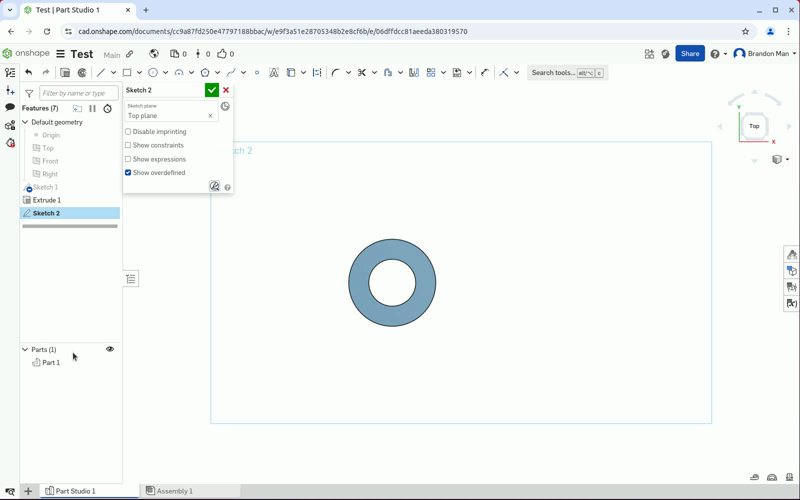
key(y)
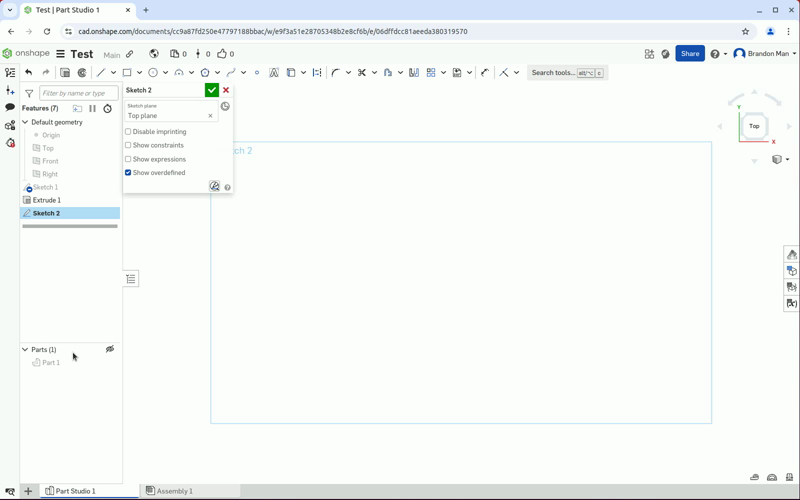
key(l)
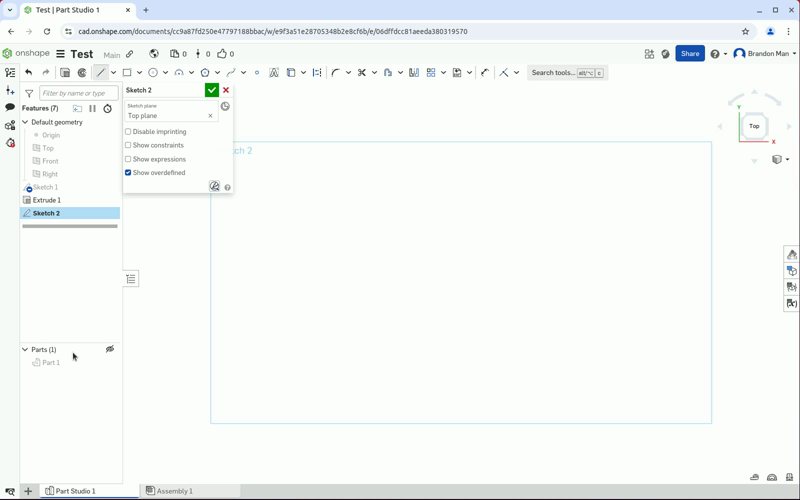
key_down(shift)
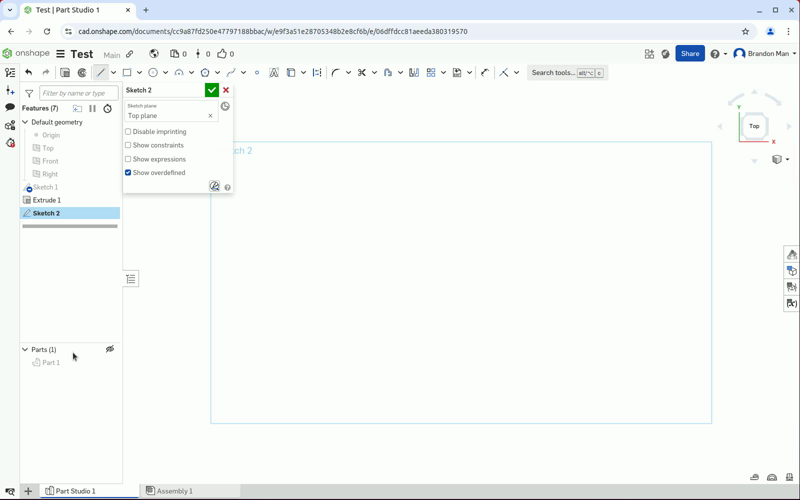
mouse_move(391, 326)
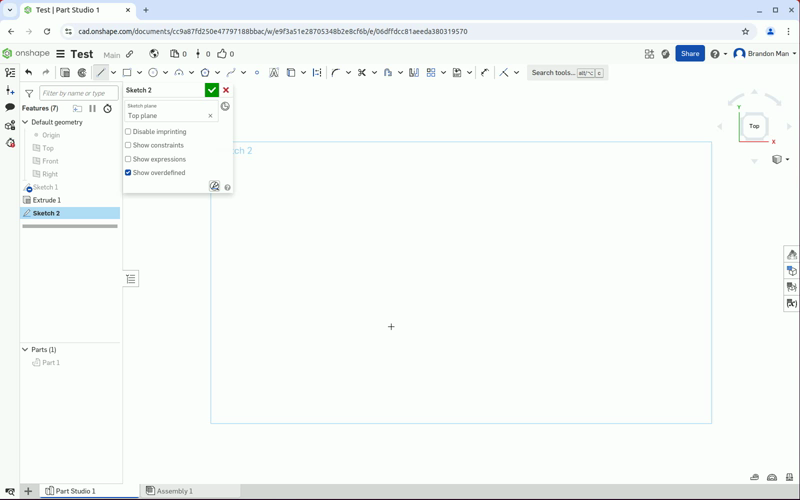
click(391, 326)
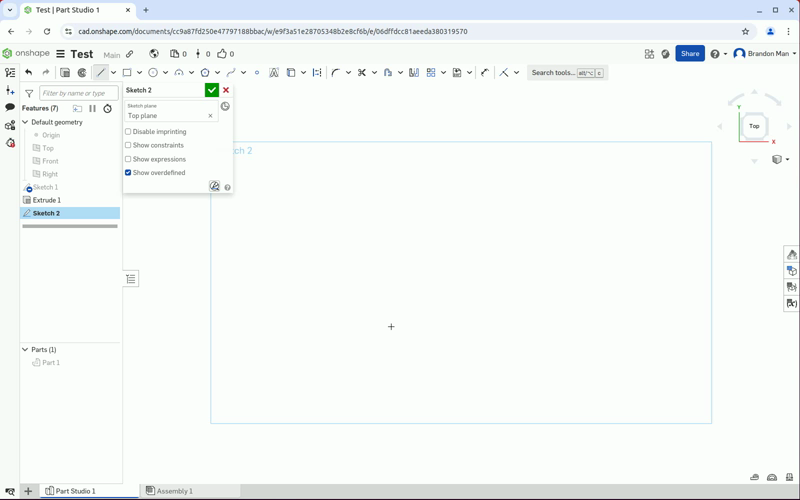
key_up(shift)
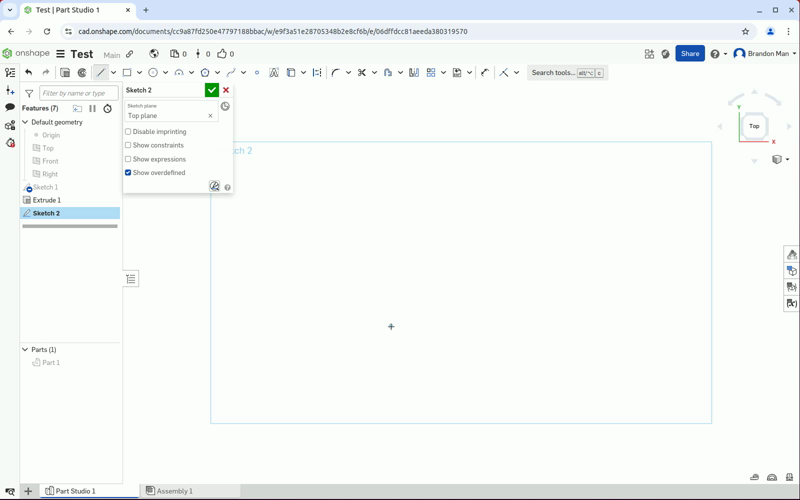
key_down(shift)
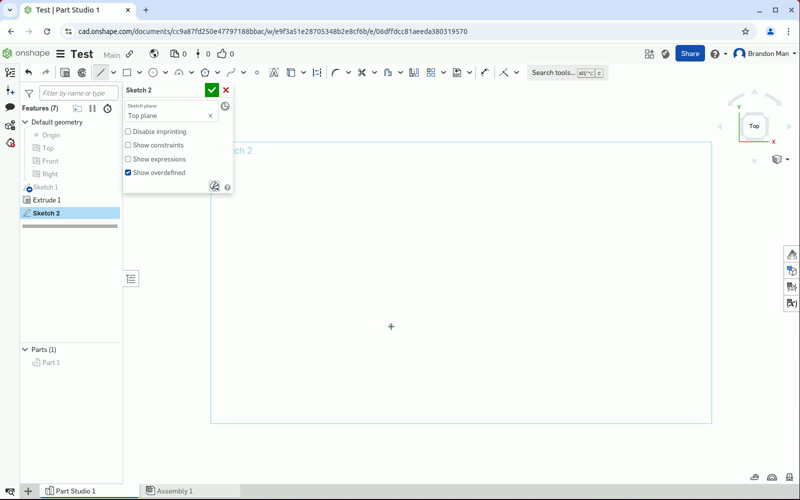
mouse_move(529, 324)
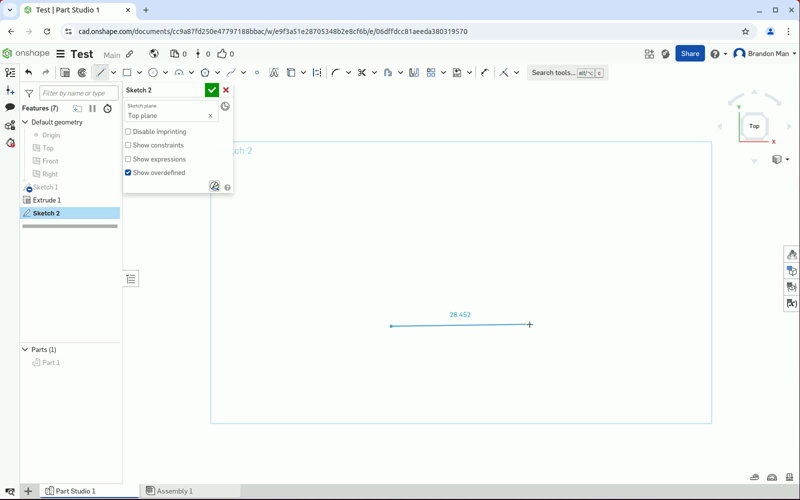
click(529, 324)
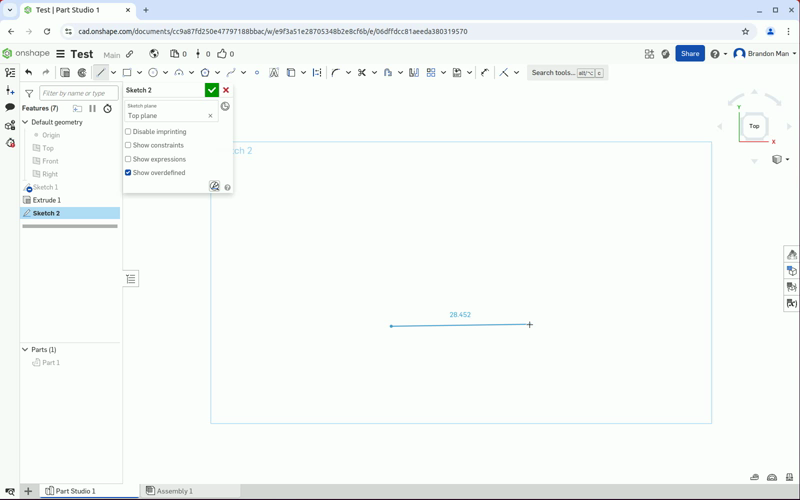
key_up(shift)
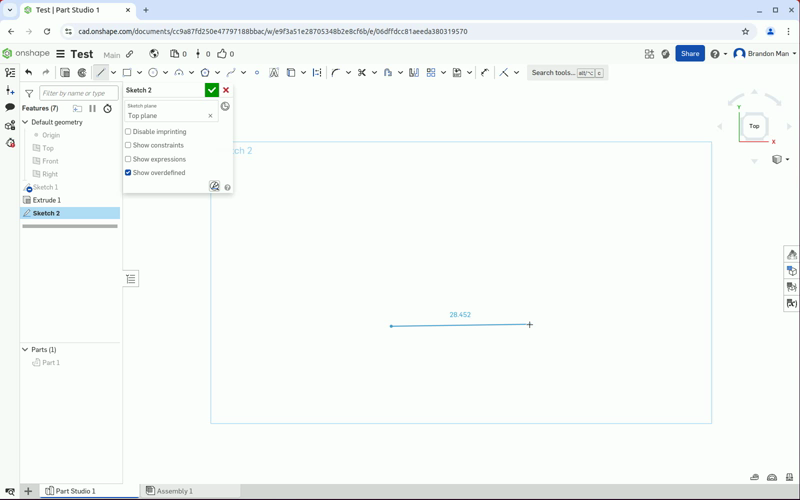
key(esc)
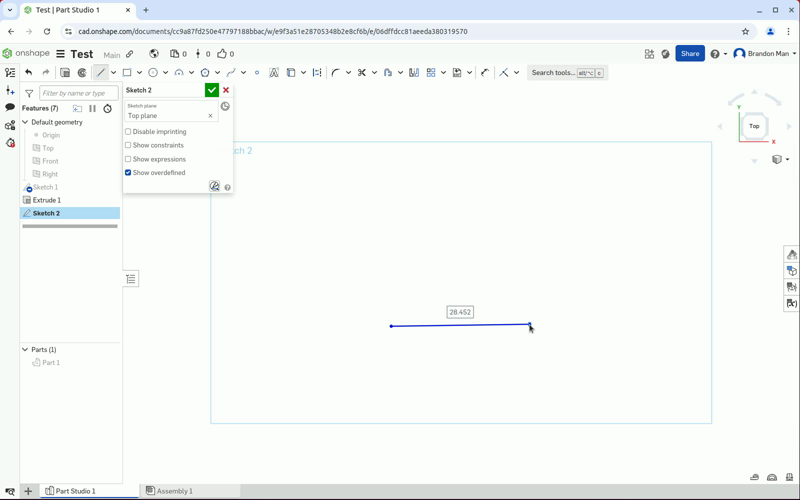
key(a)
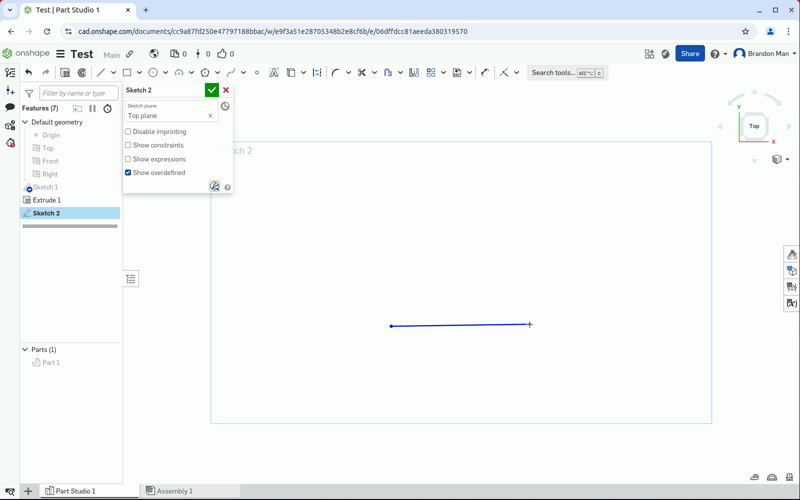
mouse_move(529, 324)
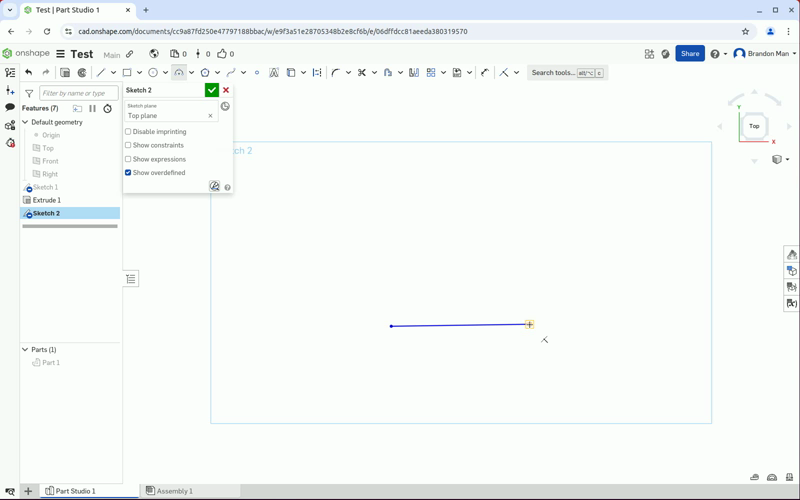
click(529, 324)
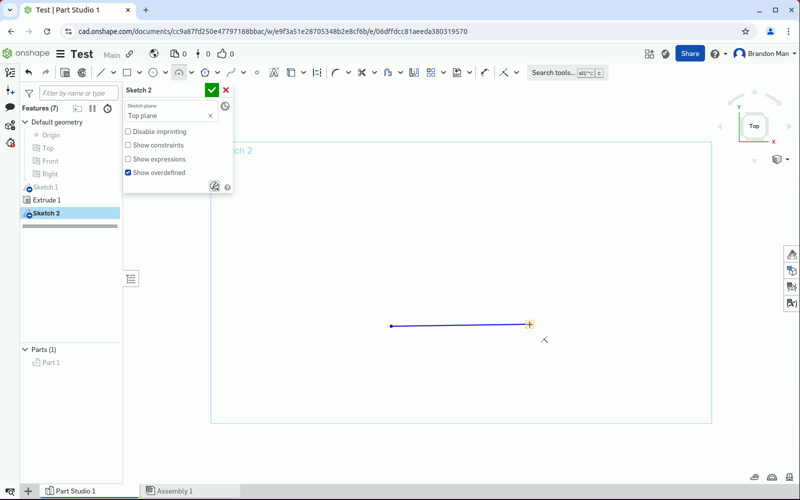
key_down(shift)
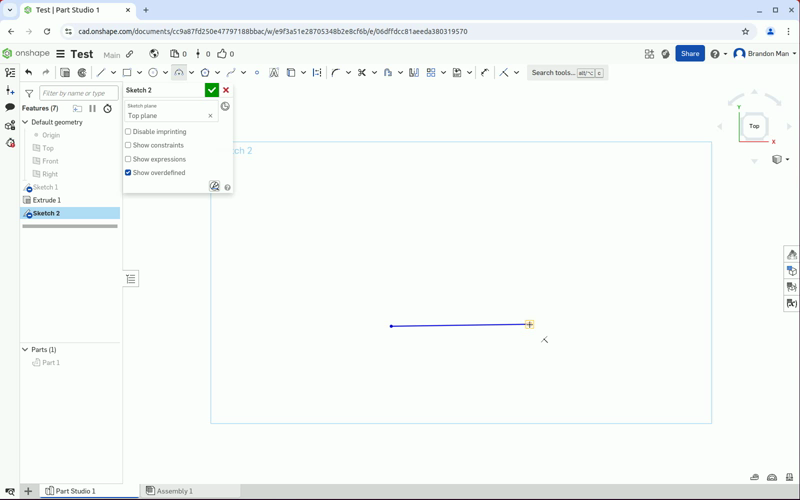
mouse_move(529, 241)
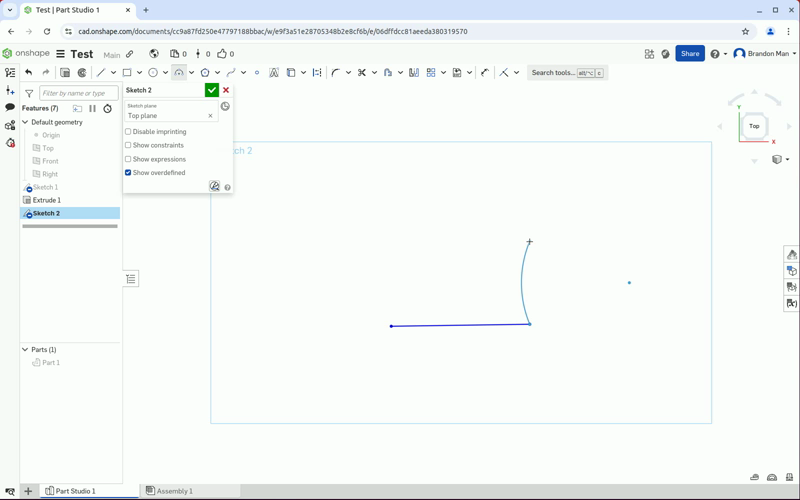
click(529, 241)
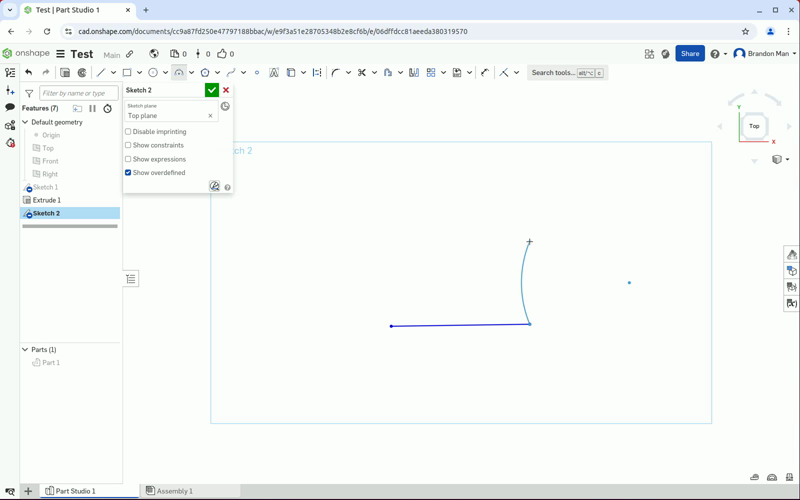
mouse_move(570, 282)
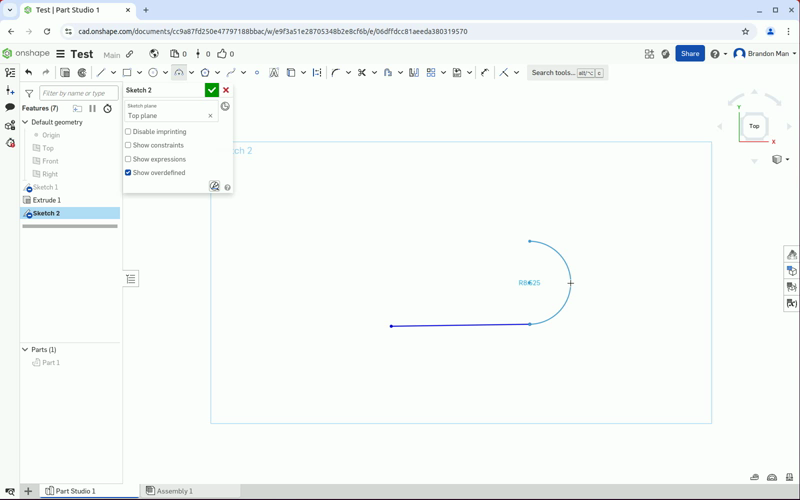
click(570, 282)
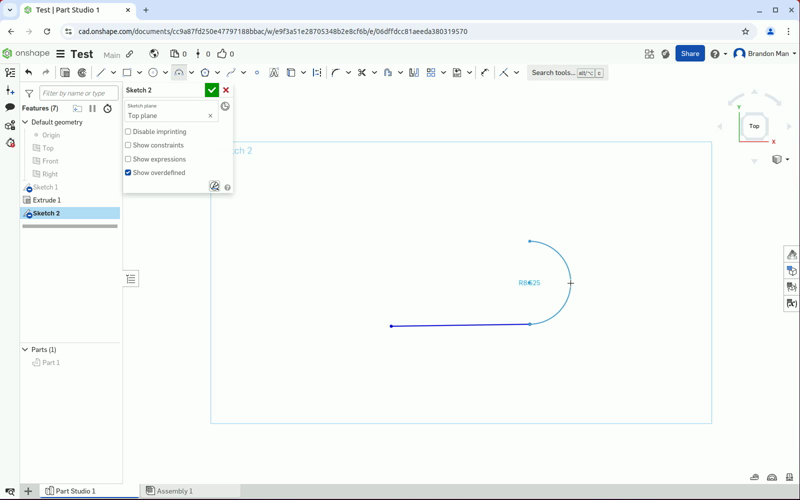
key_up(shift)
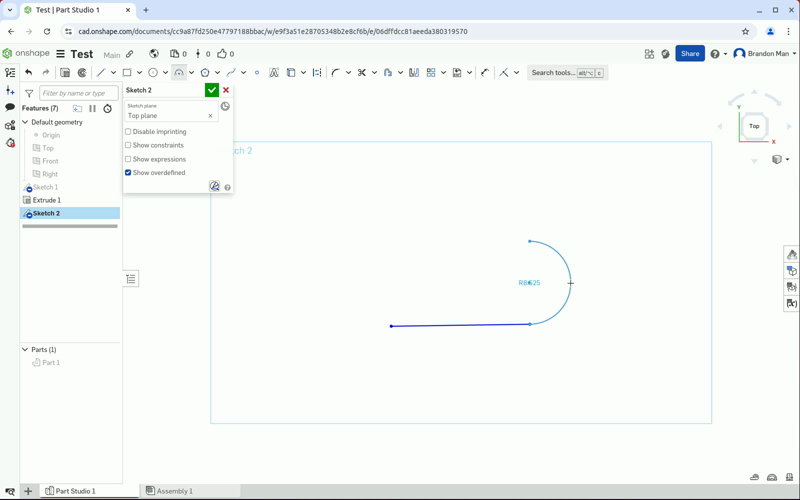
key(esc)
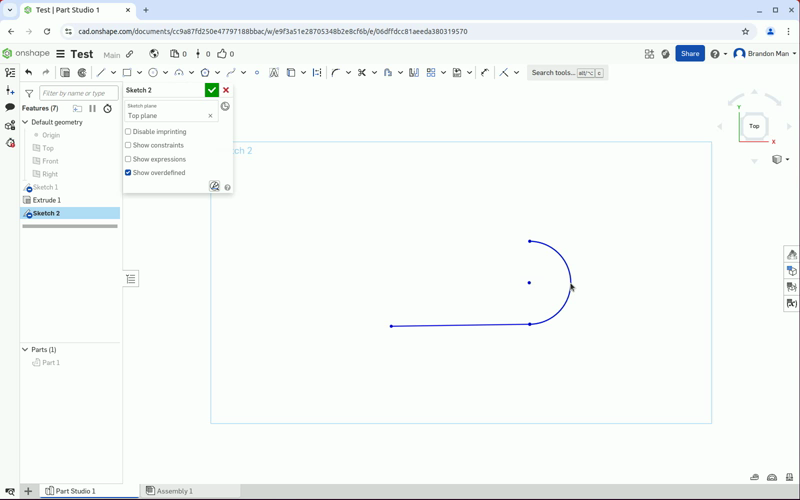
key(l)
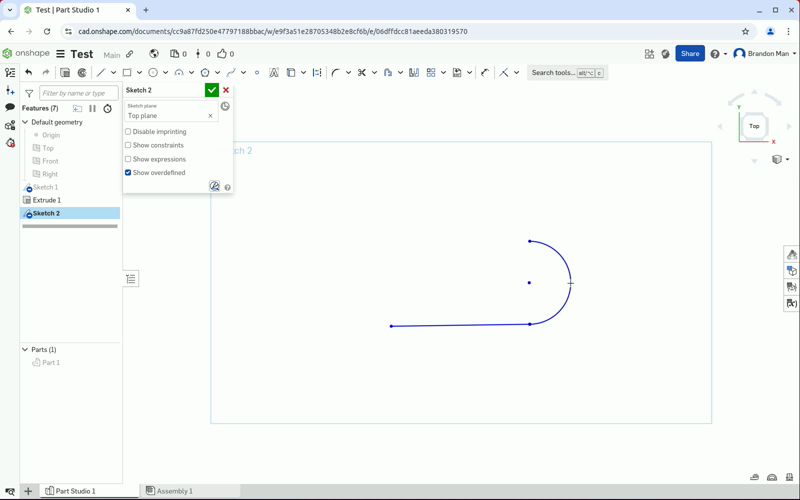
mouse_move(529, 241)
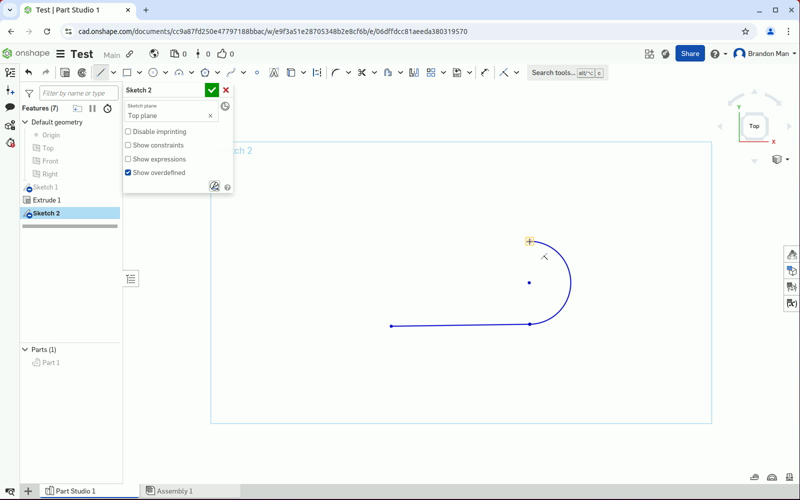
click(529, 241)
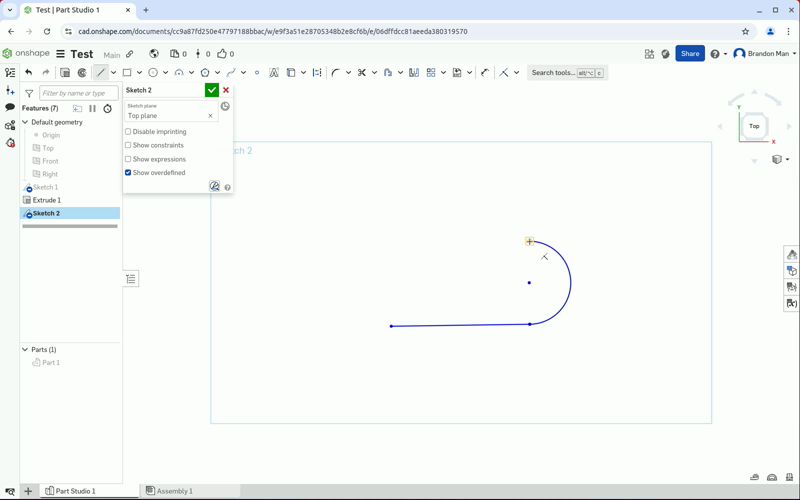
key_down(shift)
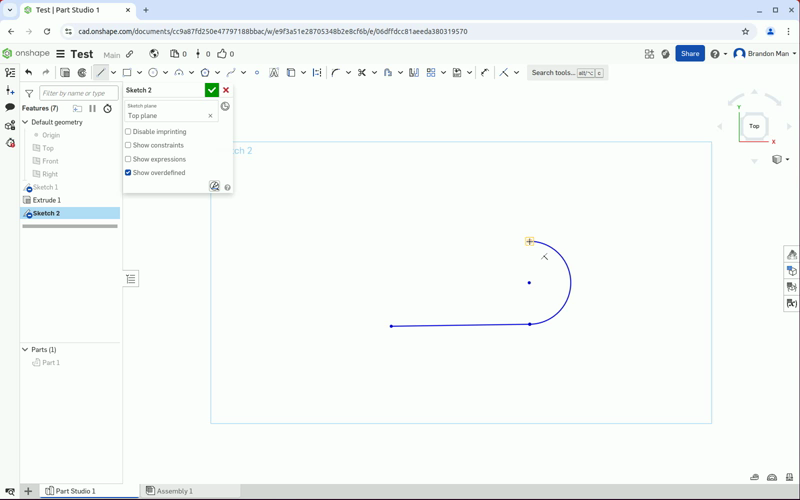
mouse_move(391, 241)
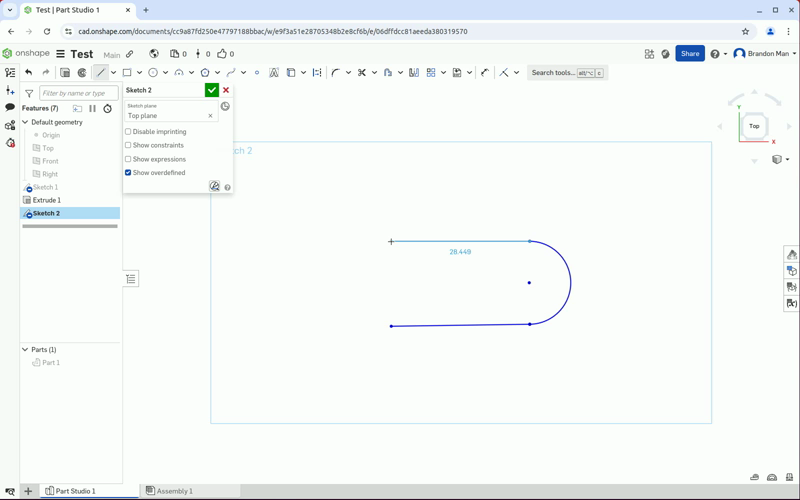
click(391, 241)
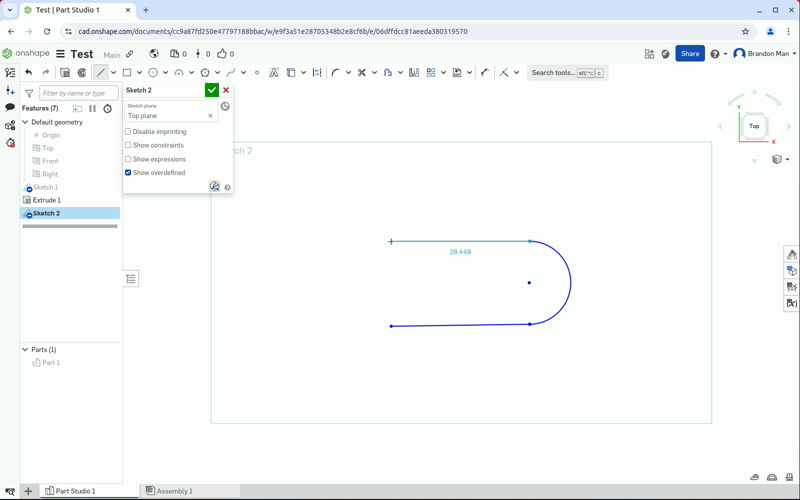
key_up(shift)
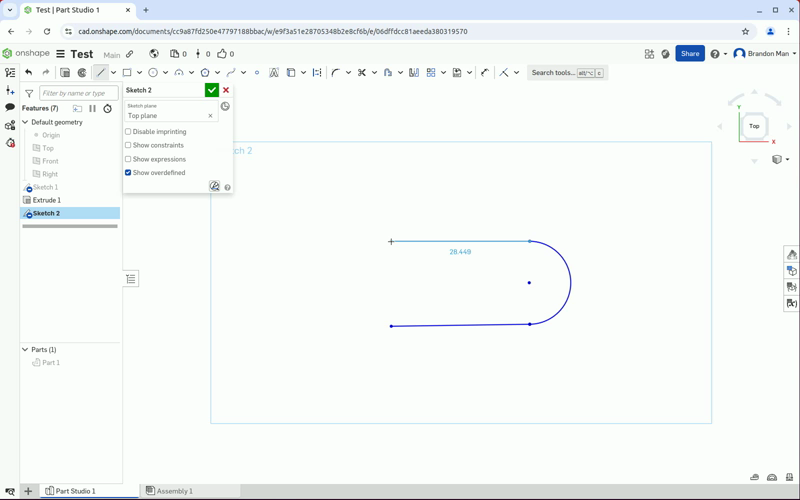
key(esc)
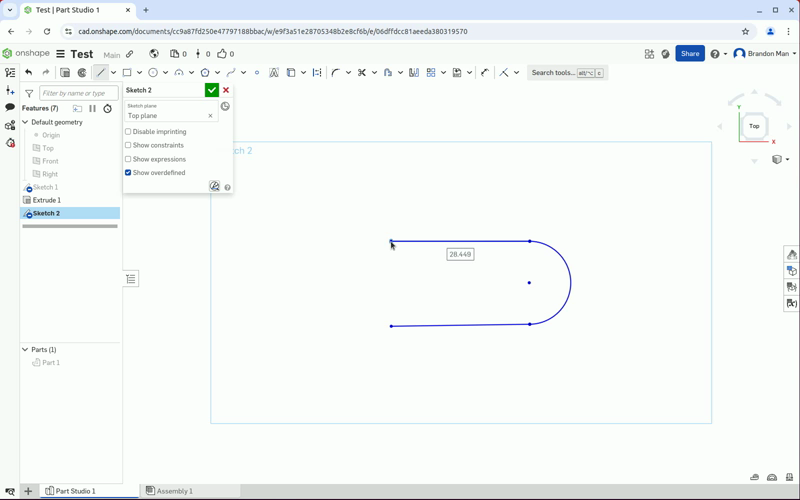
key(a)
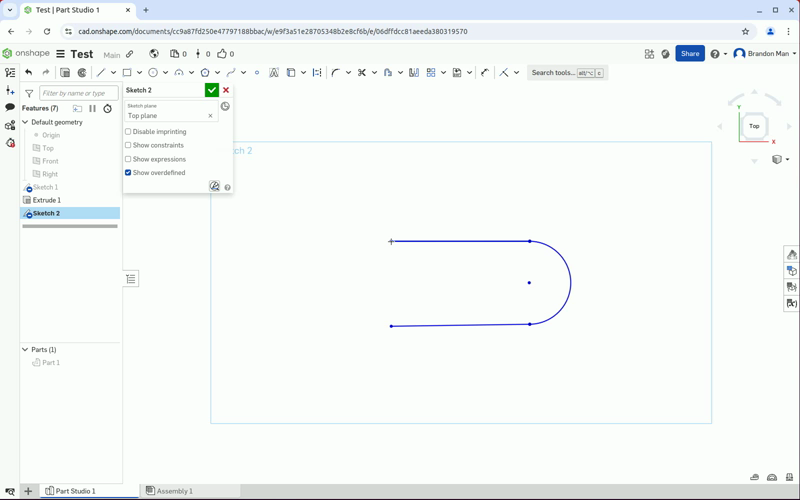
mouse_move(391, 241)
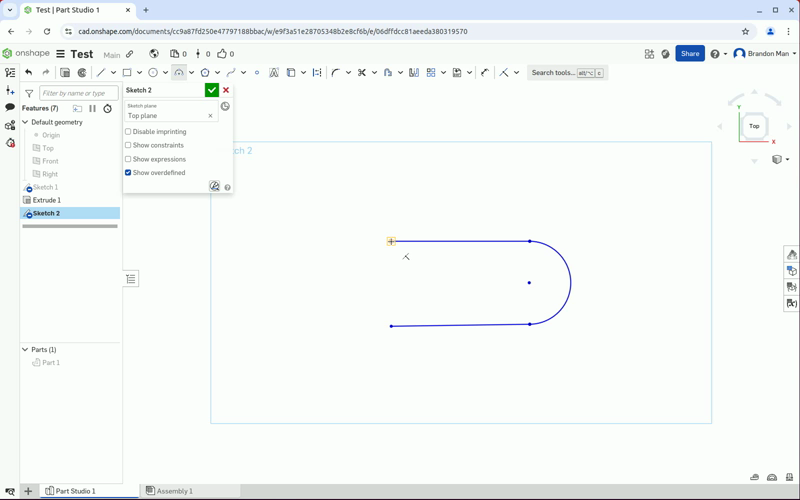
click(391, 241)
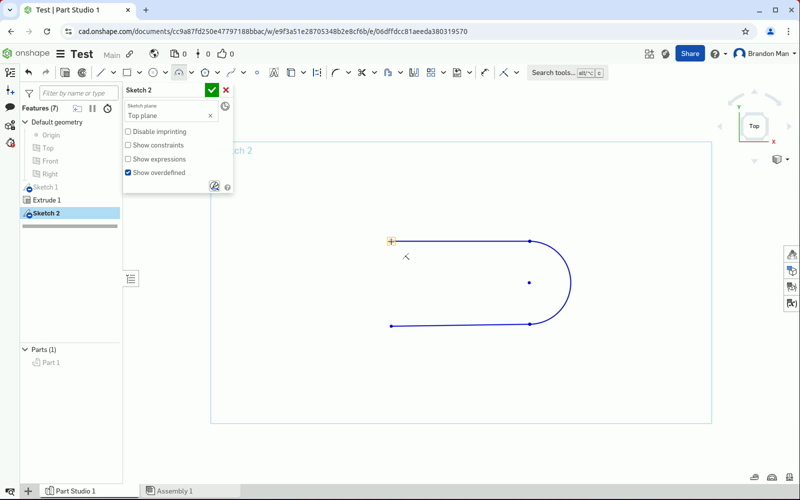
mouse_move(391, 326)
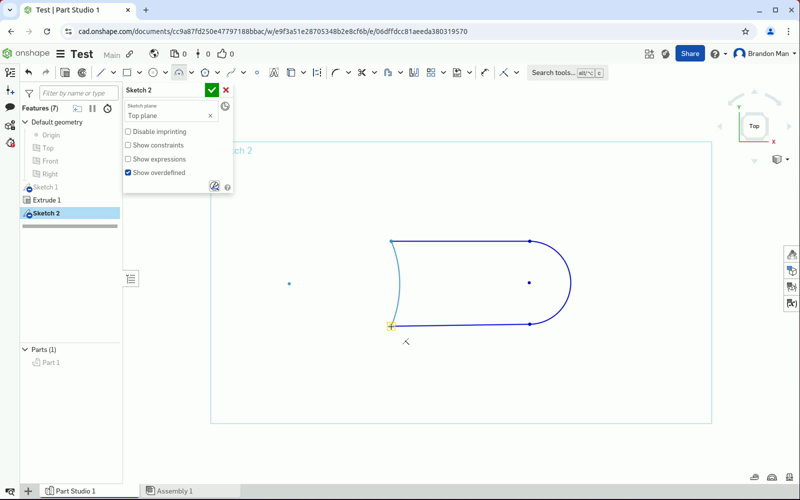
click(391, 326)
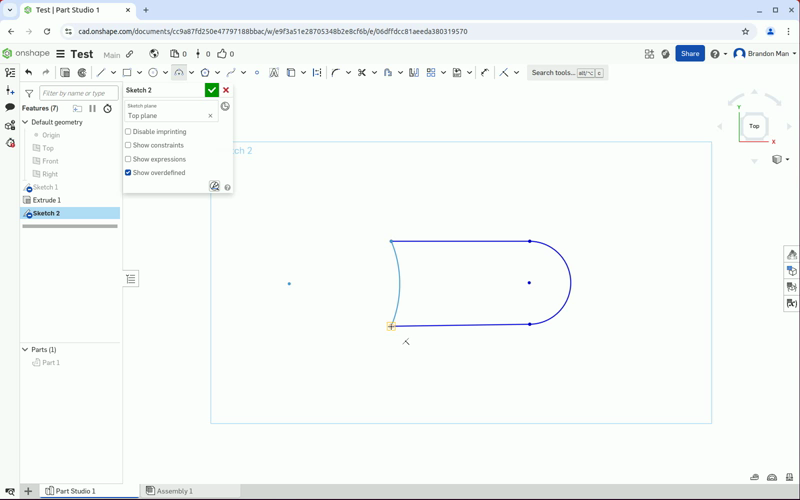
key_down(shift)
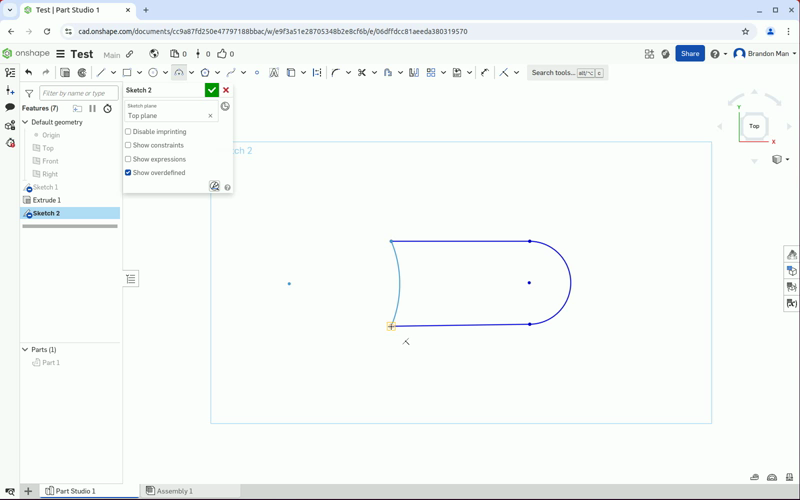
mouse_move(433, 283)
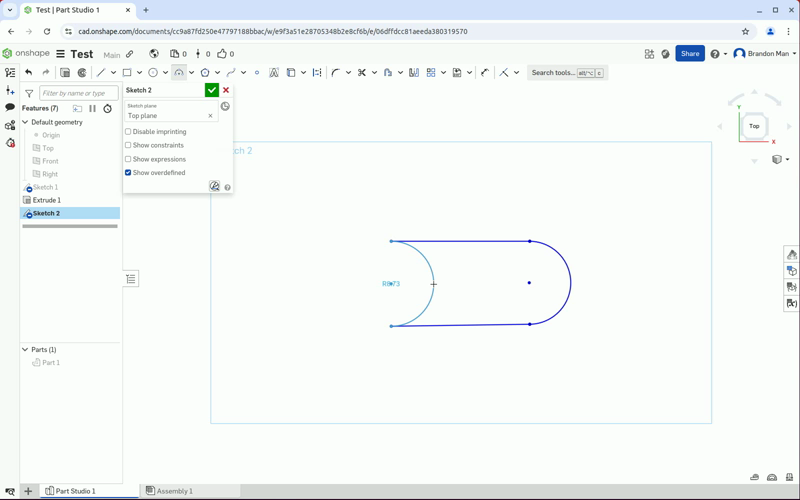
click(433, 283)
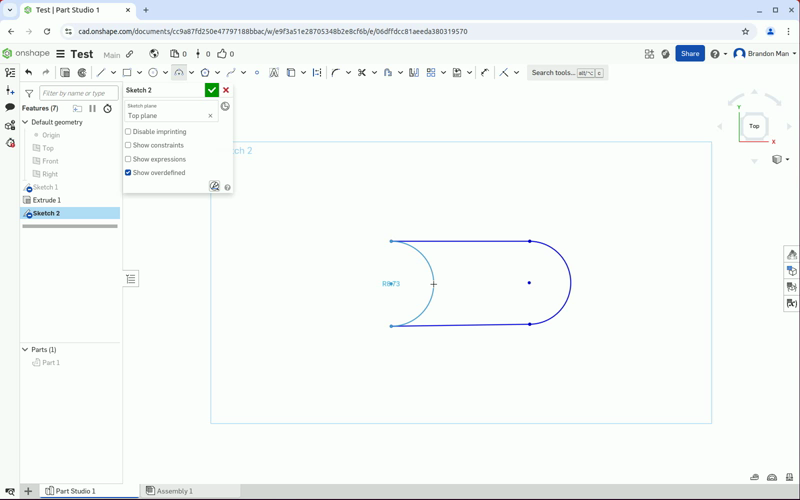
key_up(shift)
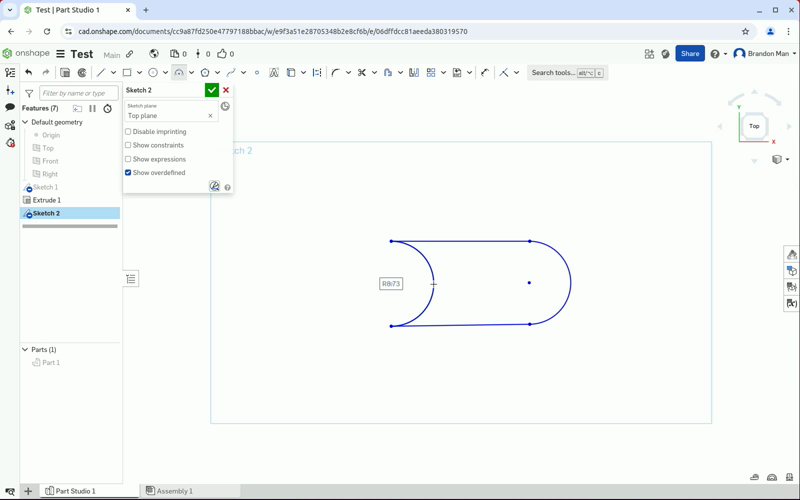
key(esc)
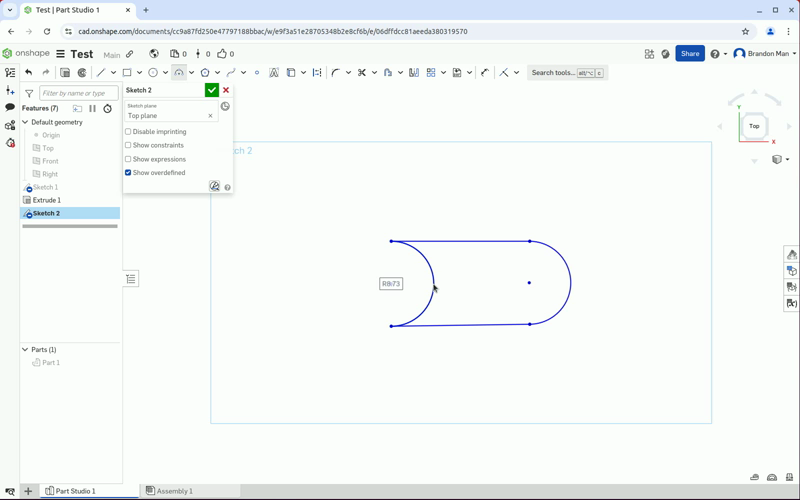
key(c)
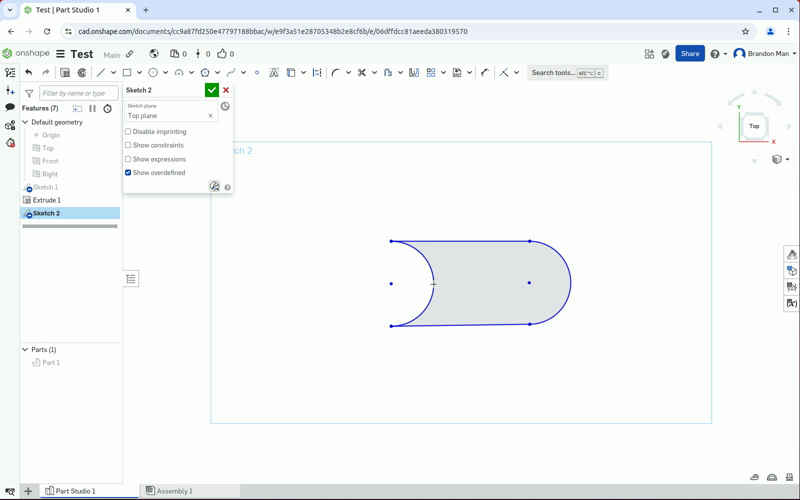
key_down(shift)
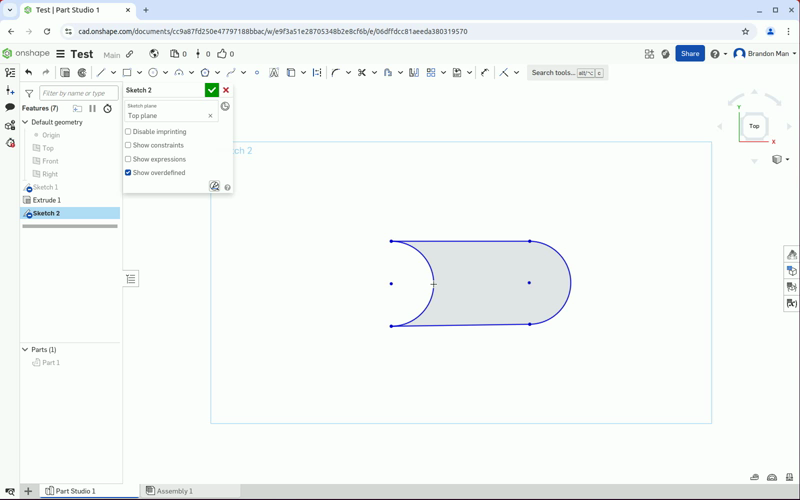
mouse_move(529, 282)
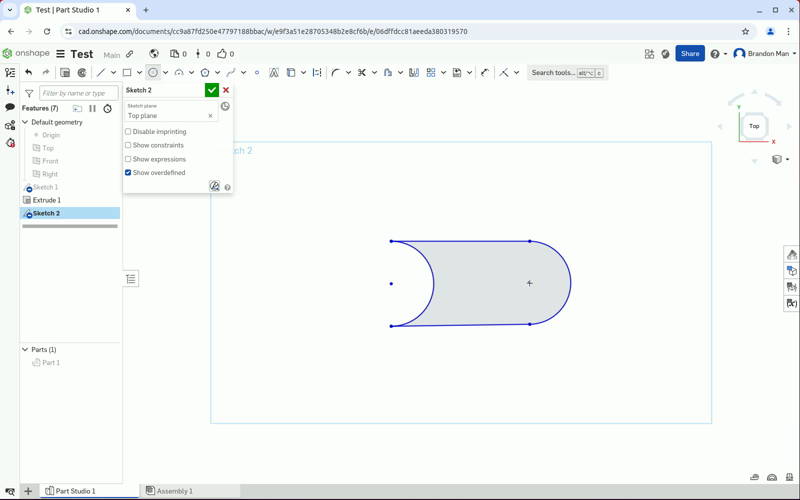
scroll(6)
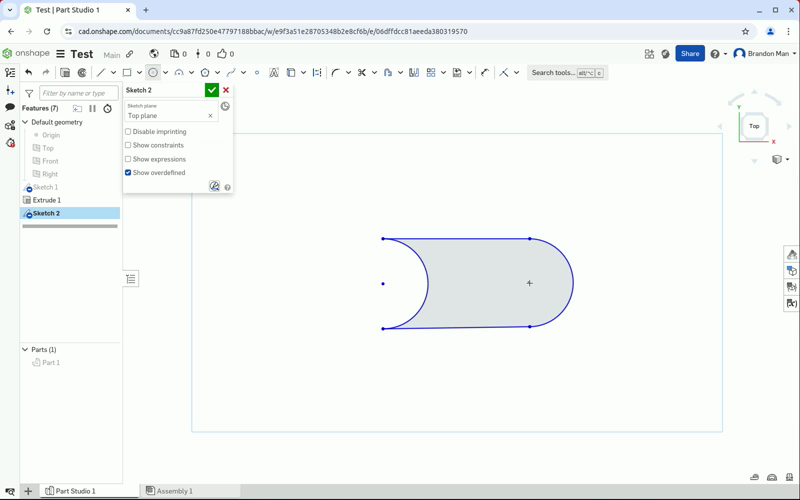
scroll(6)
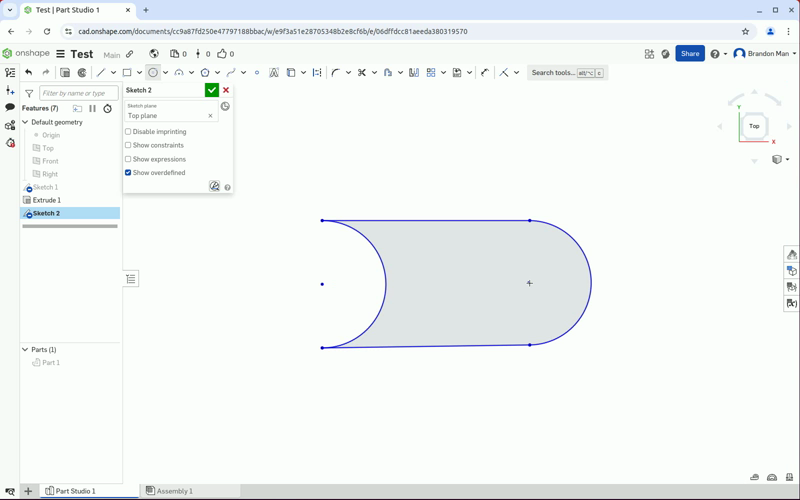
scroll(6)
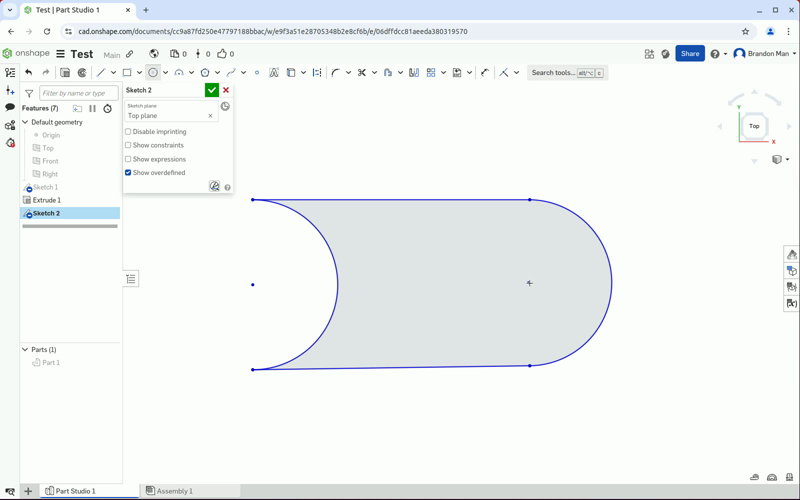
scroll(6)
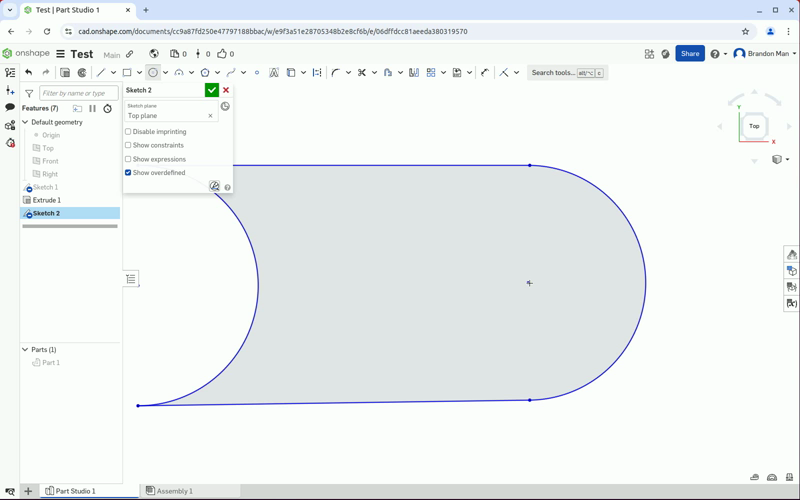
scroll(6)
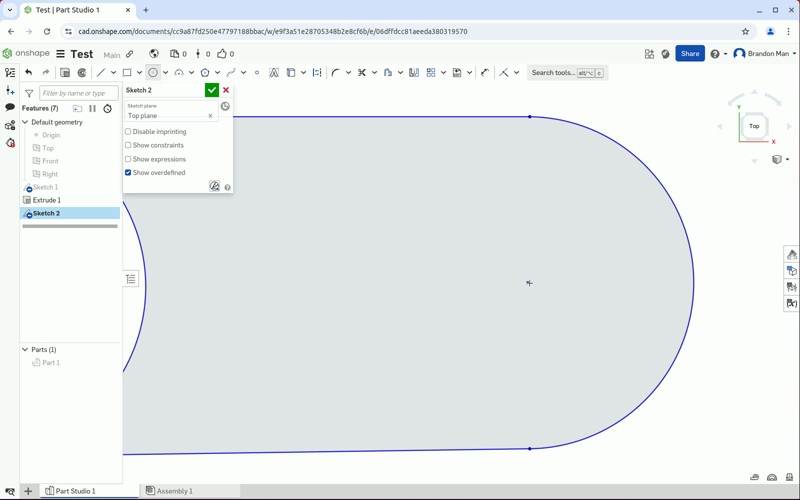
scroll(6)
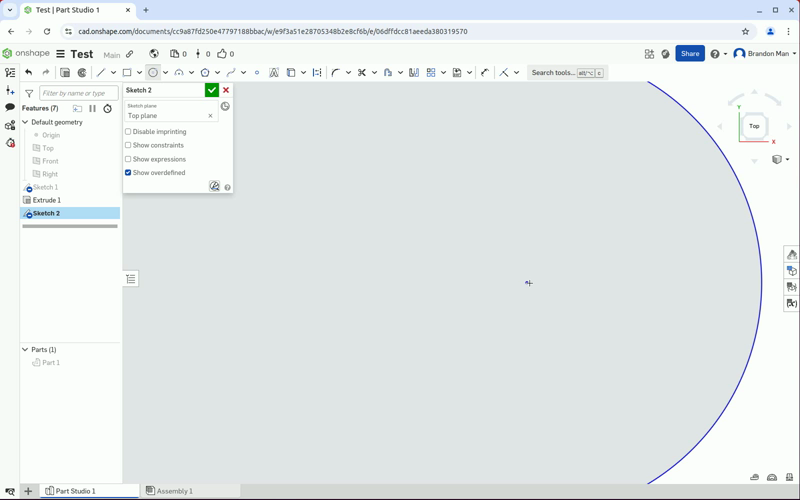
scroll(6)
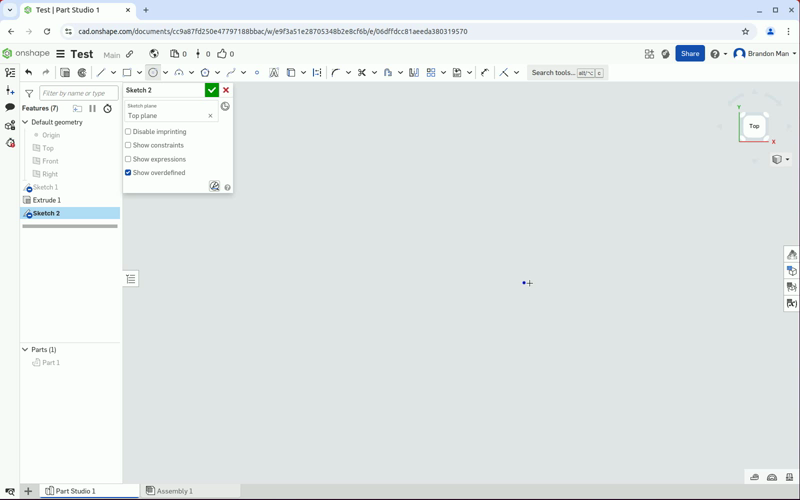
click(529, 282)
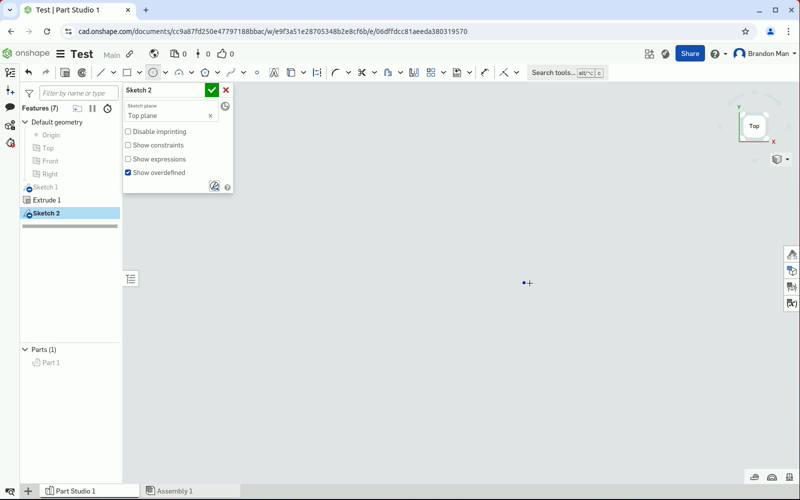
scroll(-6)
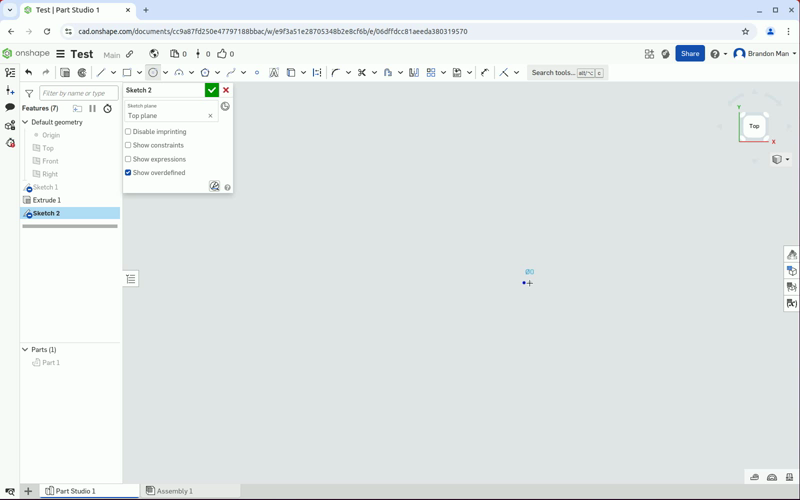
scroll(-6)
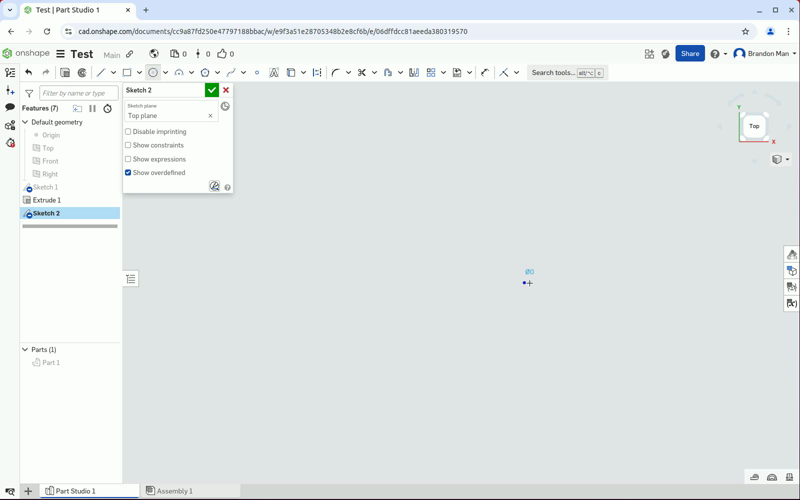
scroll(-6)
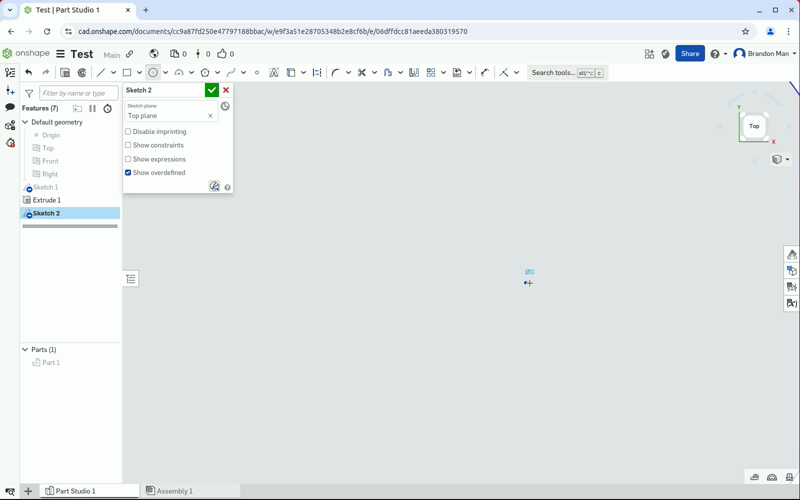
scroll(-6)
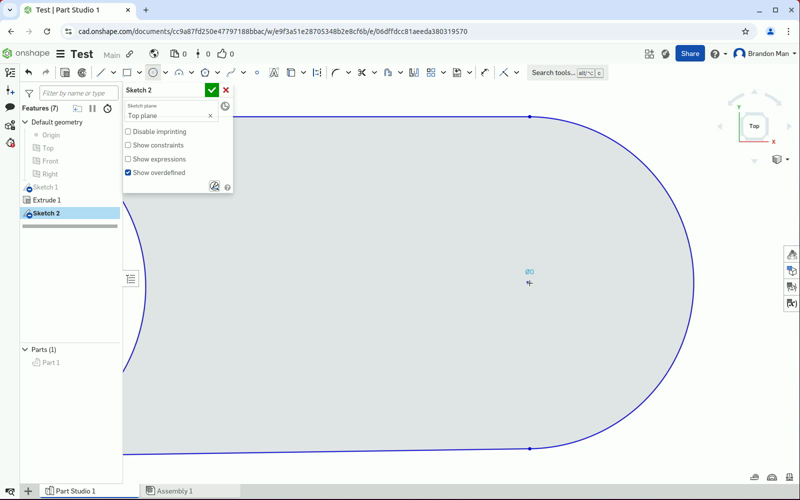
scroll(-6)
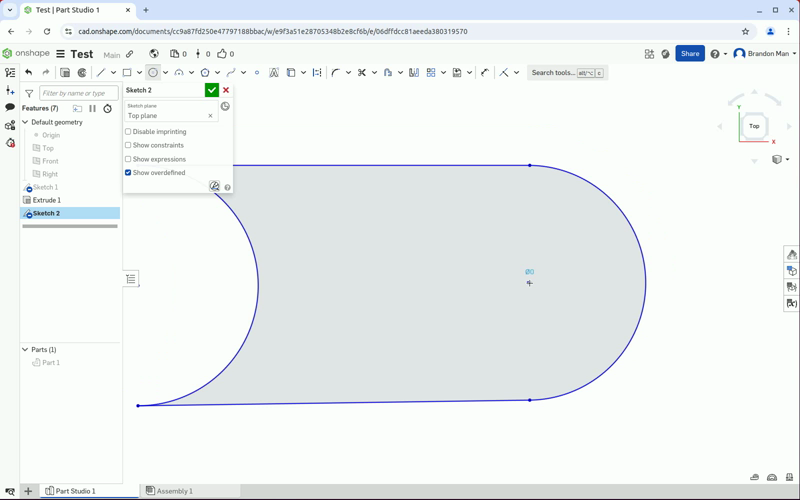
scroll(-6)
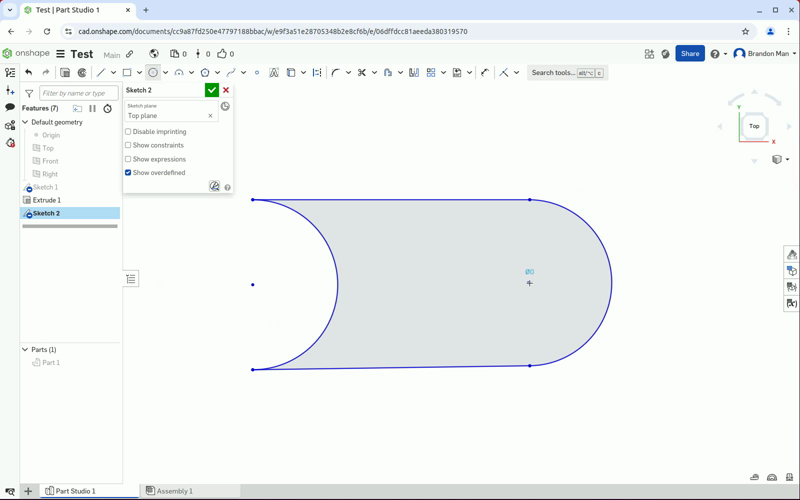
scroll(-6)
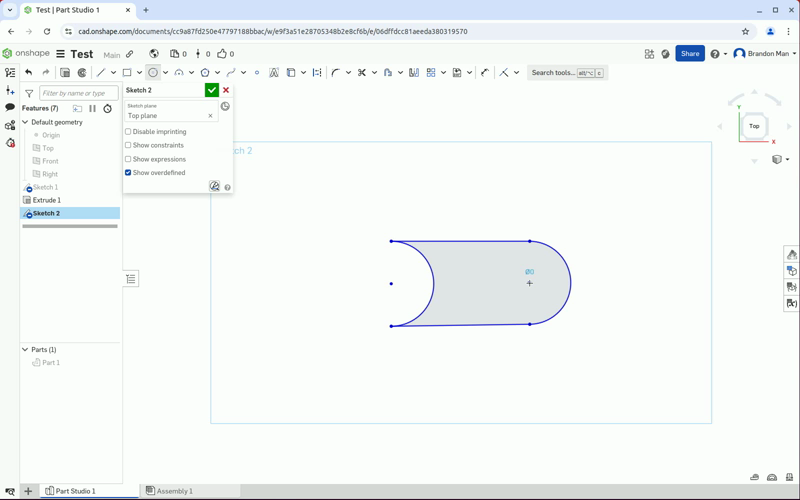
key_up(shift)
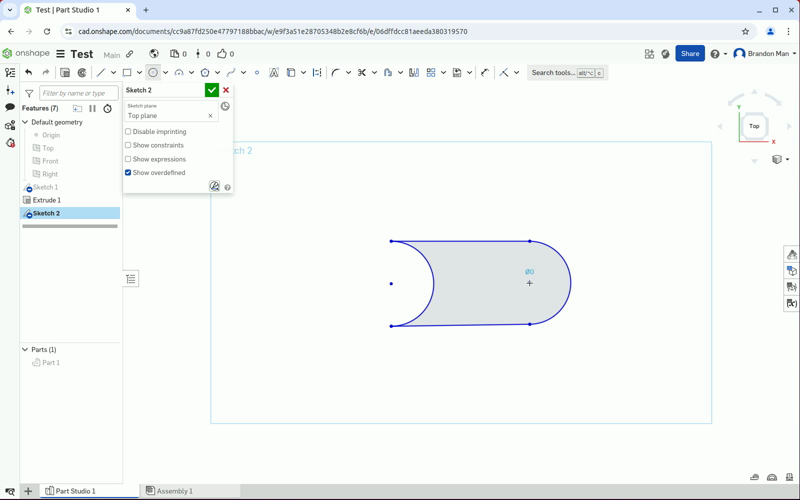
mouse_move(554, 282)
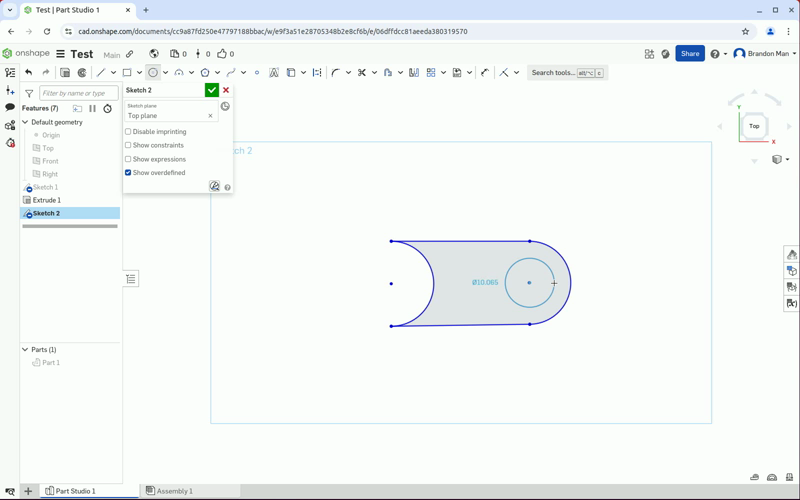
click(554, 282)
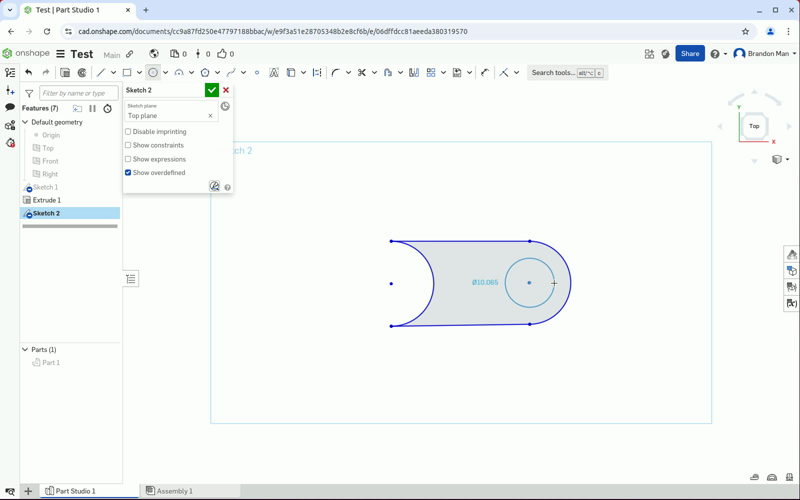
key(esc)
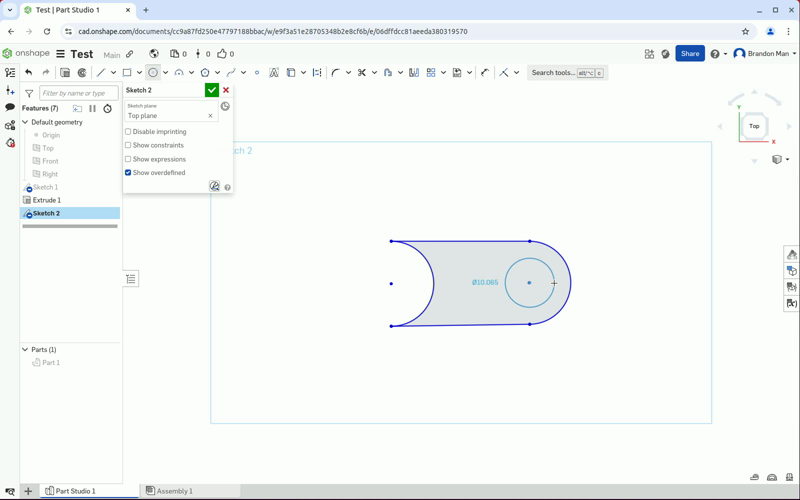
mouse_move(466, 279)
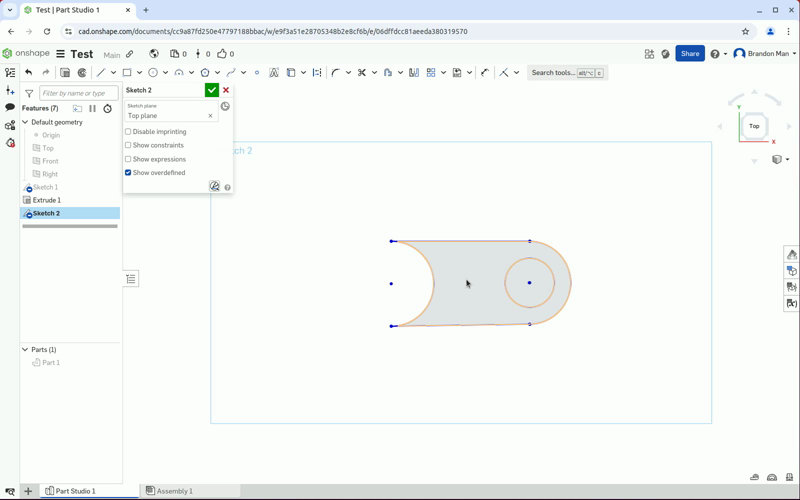
click(466, 279)
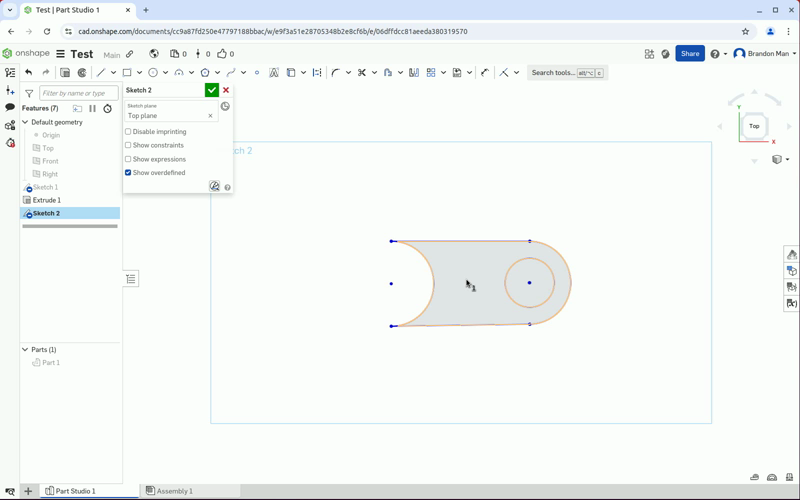
mouse_move(73, 352)
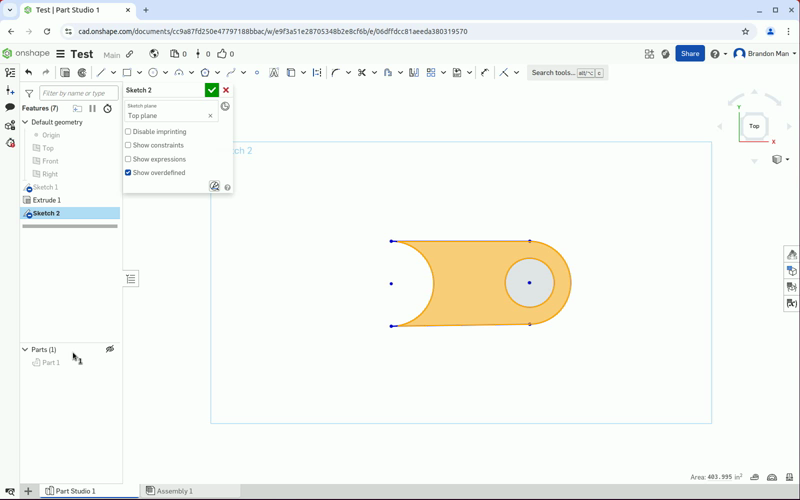
key(shift+y)
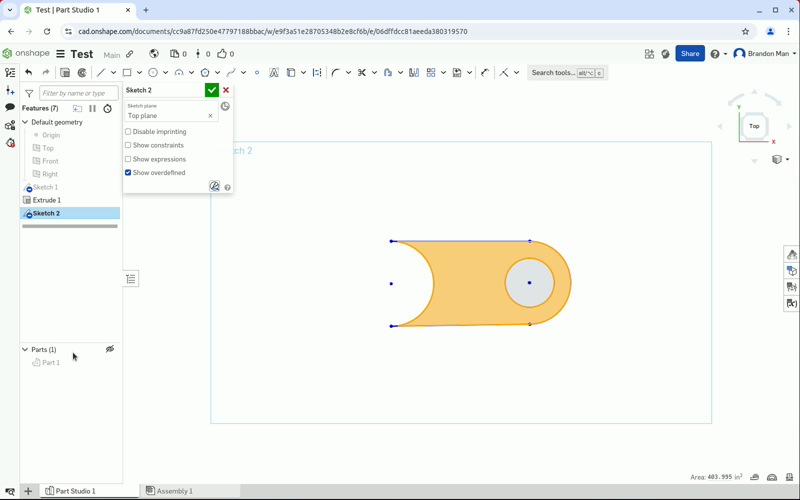
key(shift+e)
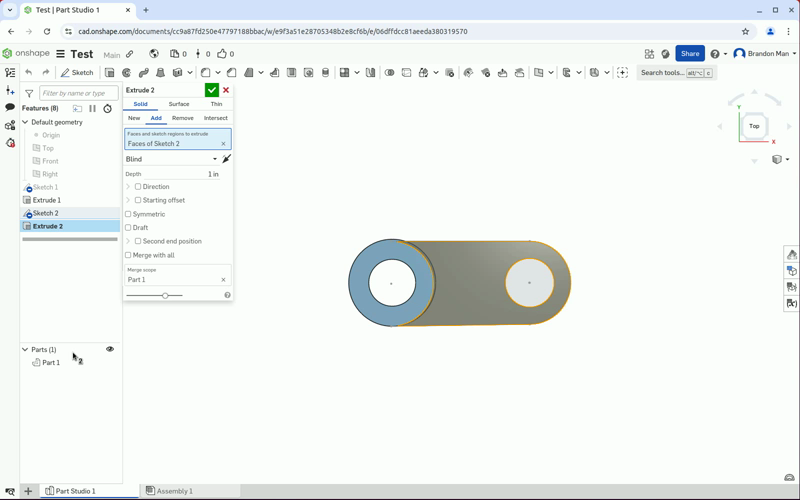
mouse_move(143, 106)
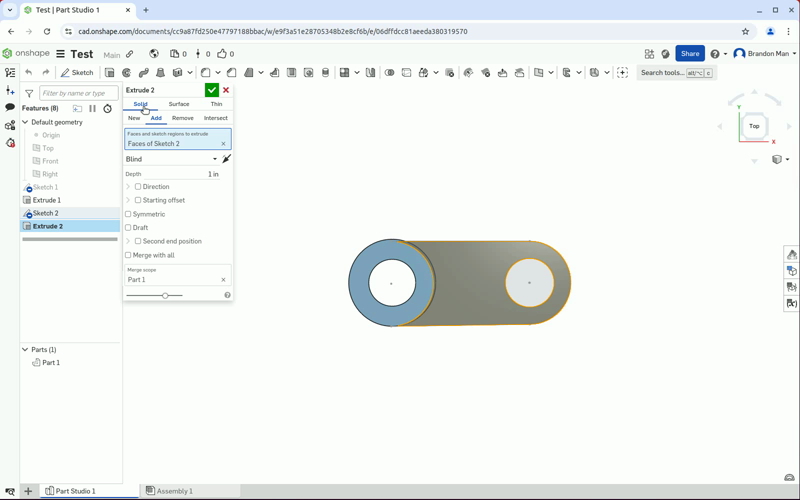
click(143, 106)
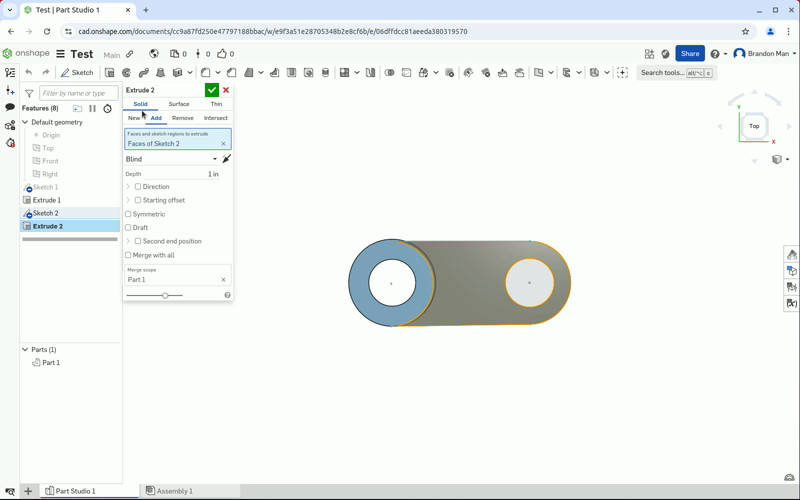
mouse_move(137, 120)
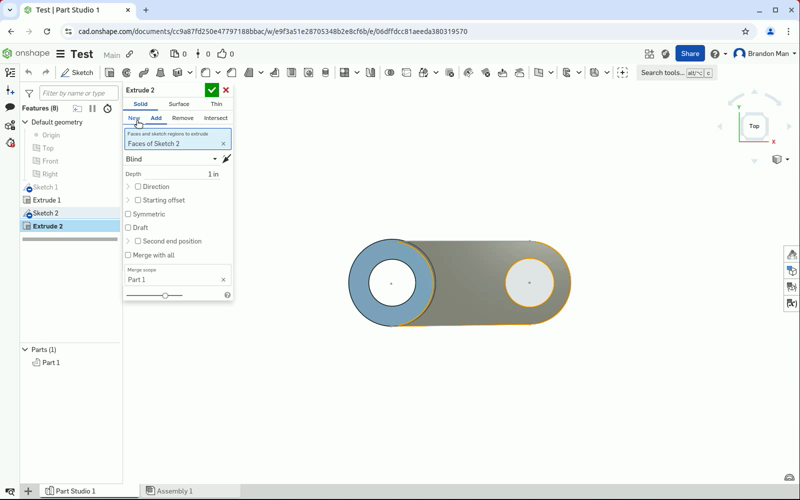
click(137, 120)
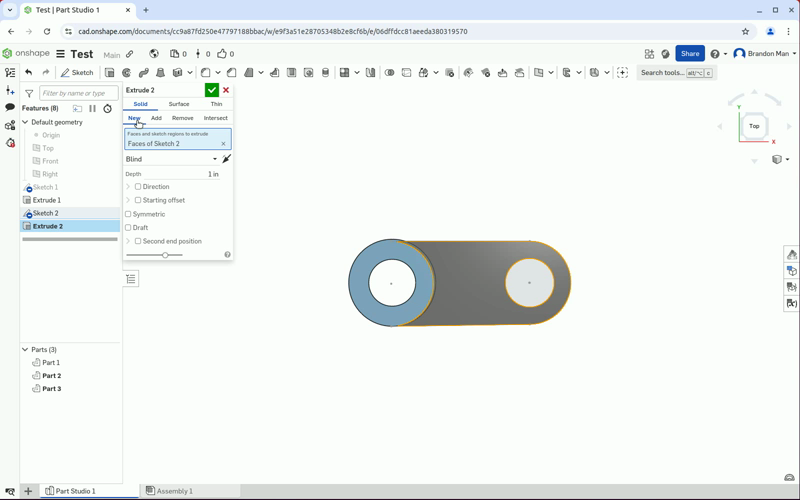
key(tab, 4)
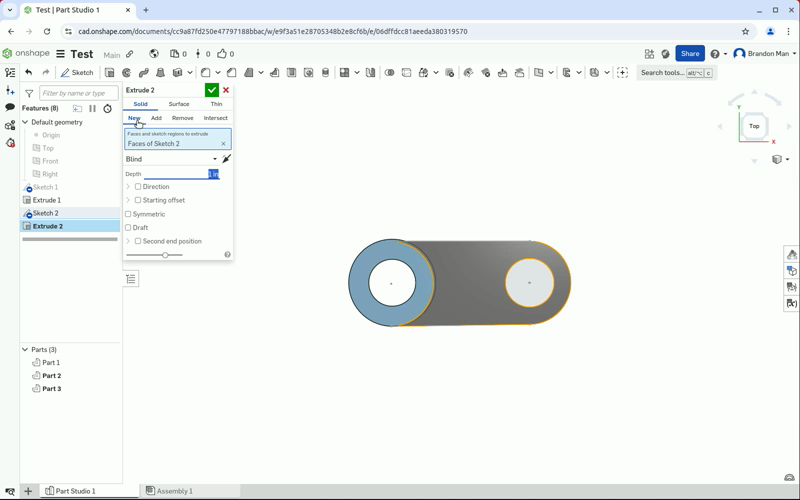
text(7.703)
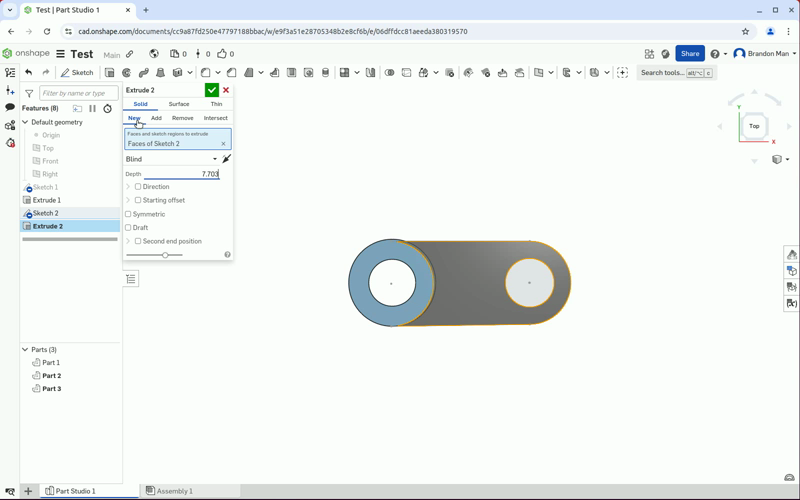
key(enter)
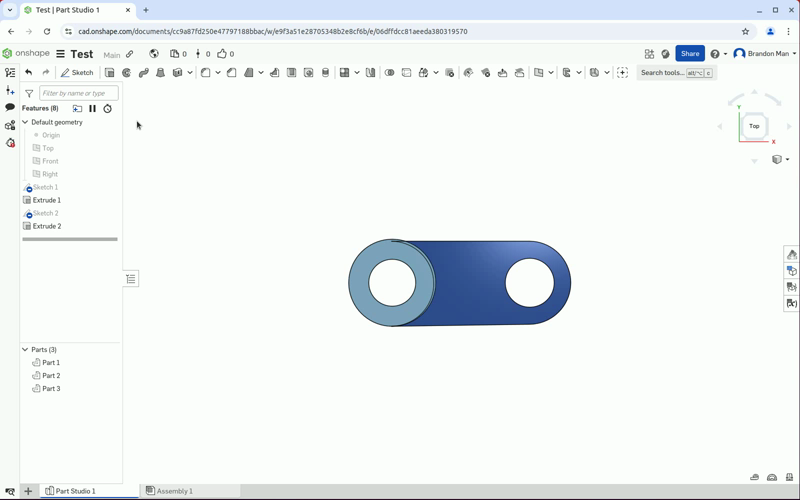
key(shift+h)
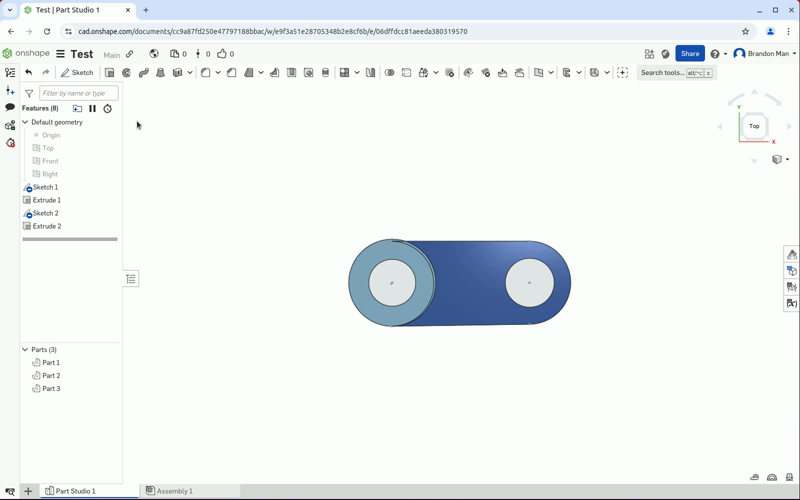
key(shift+h)
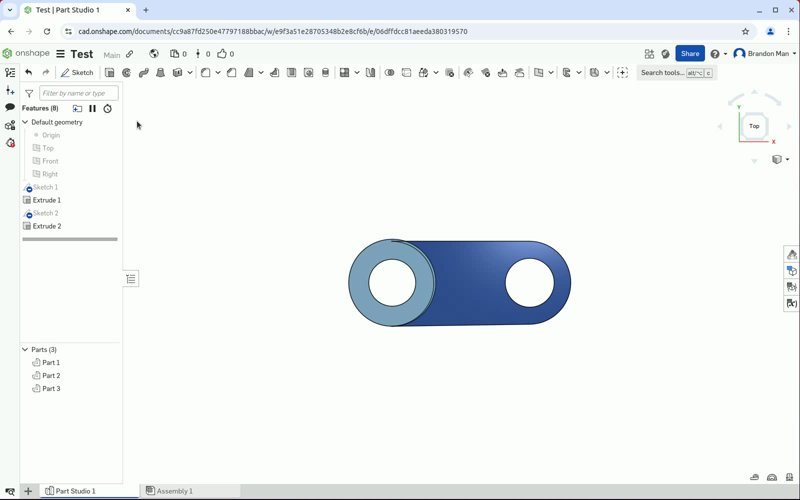
mouse_move(73, 189)
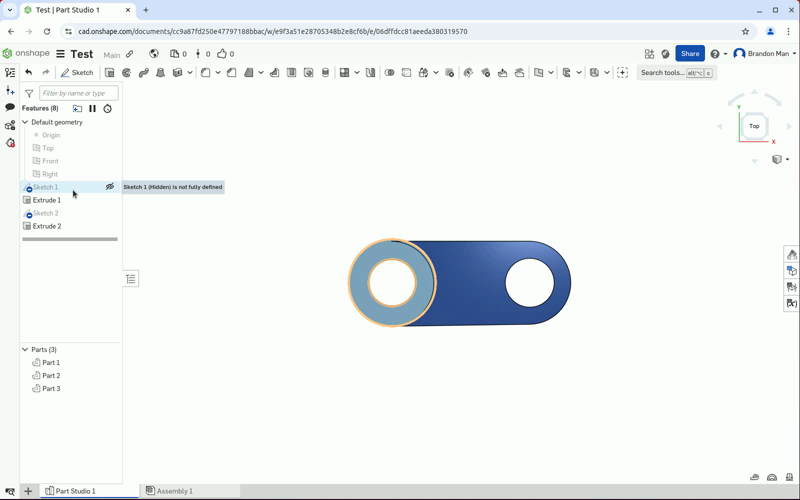
click(73, 189)
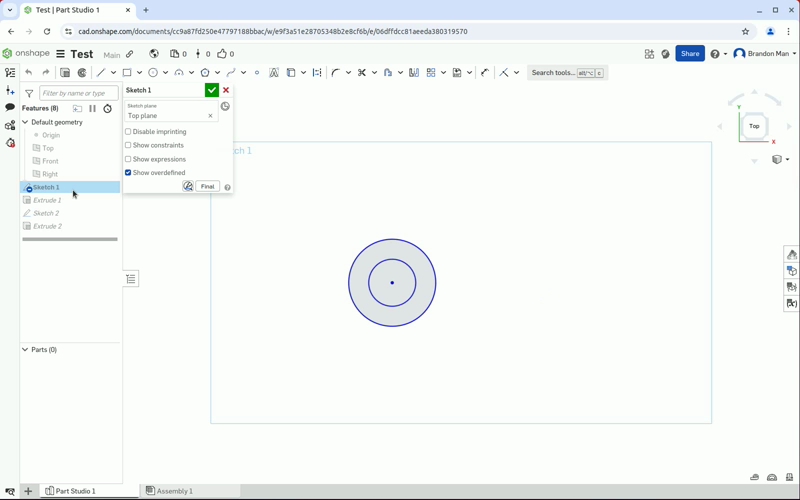
mouse_move(229, 92)
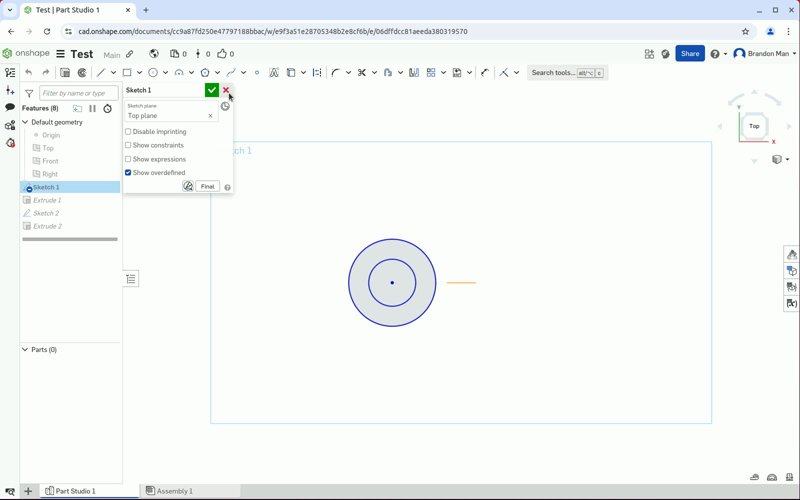
click(229, 92)
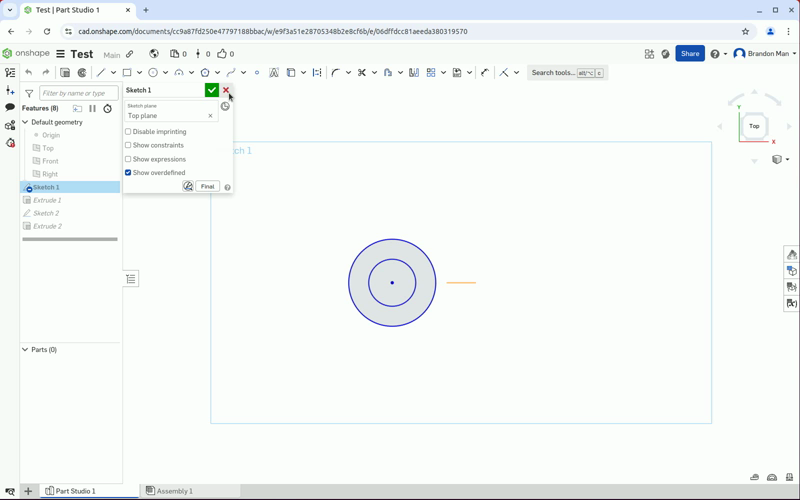
key(shift+s)
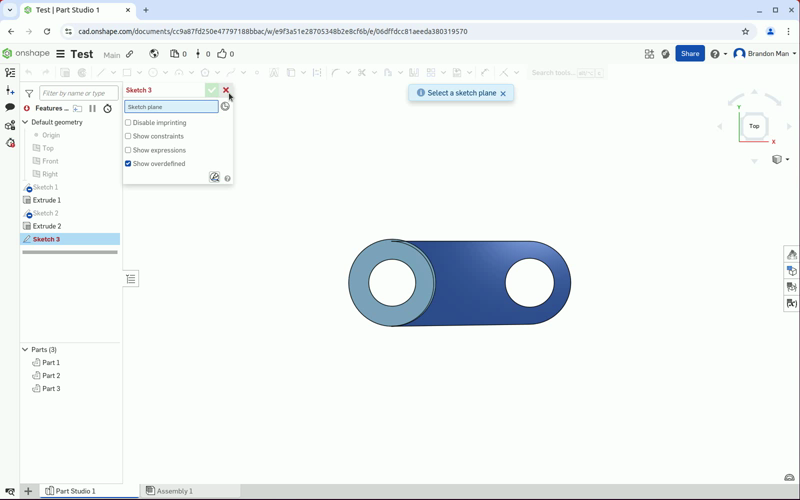
mouse_move(73, 150)
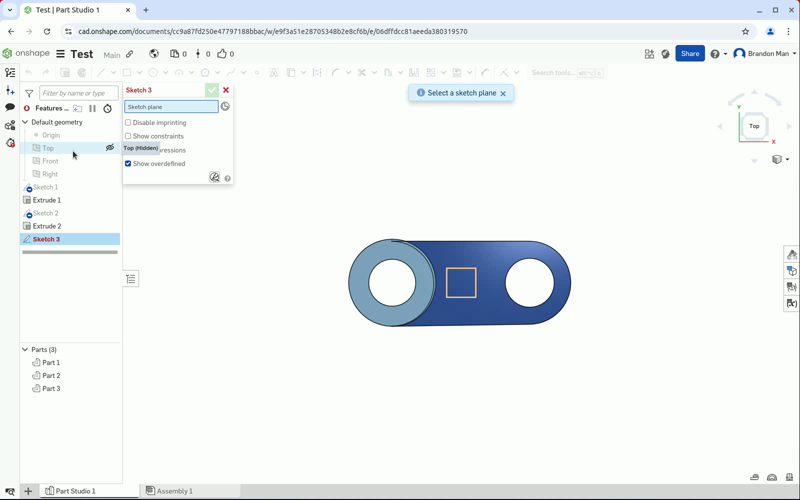
click(73, 150)
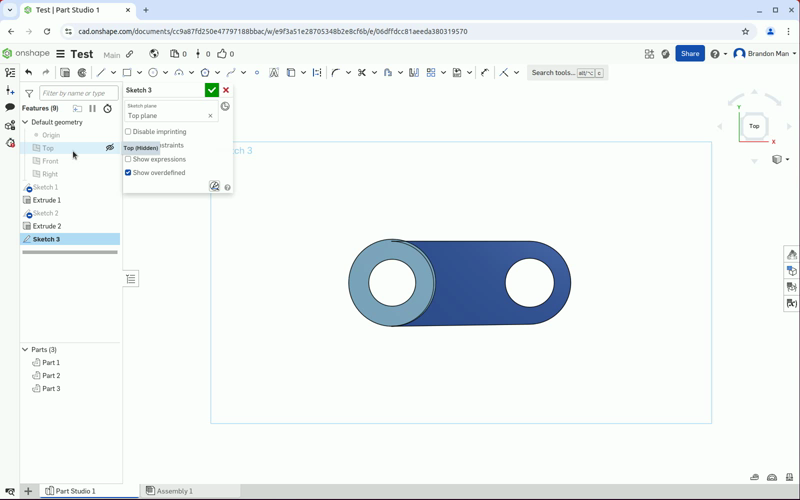
mouse_move(73, 352)
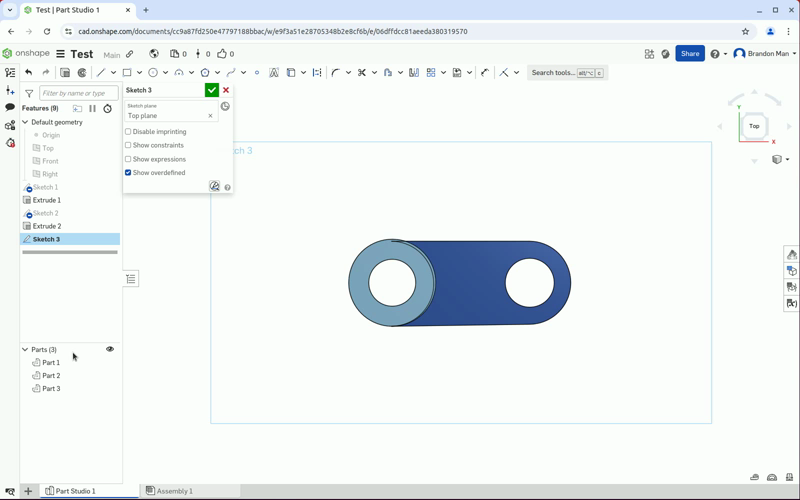
key(y)
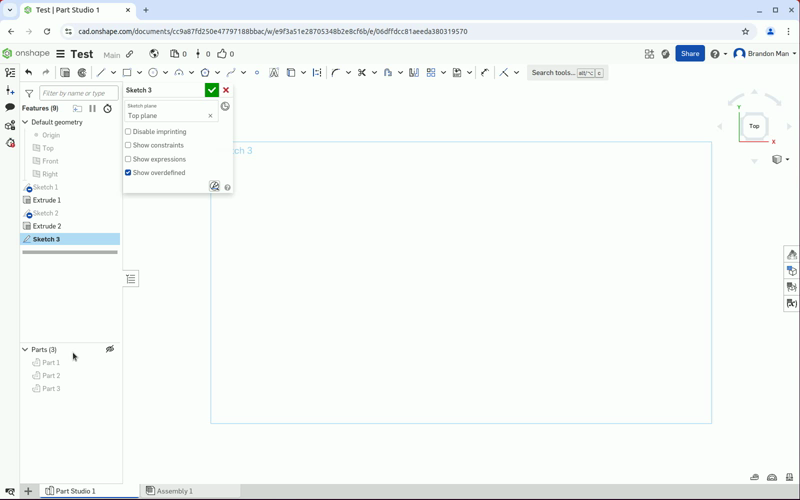
key(c)
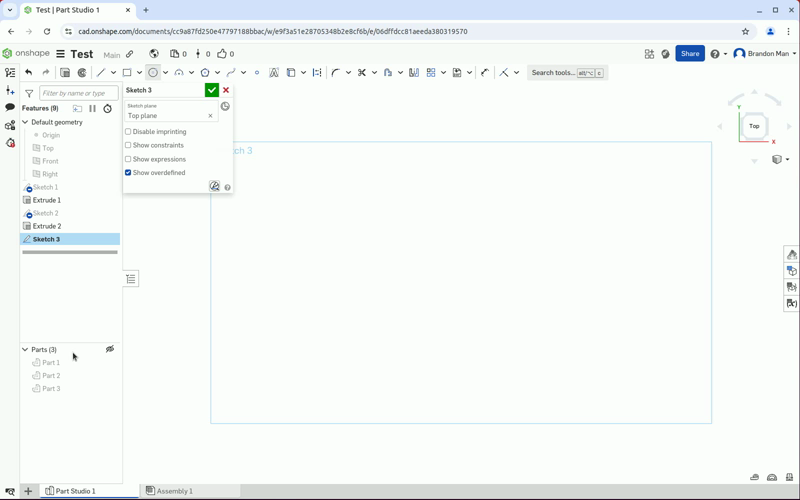
key_down(shift)
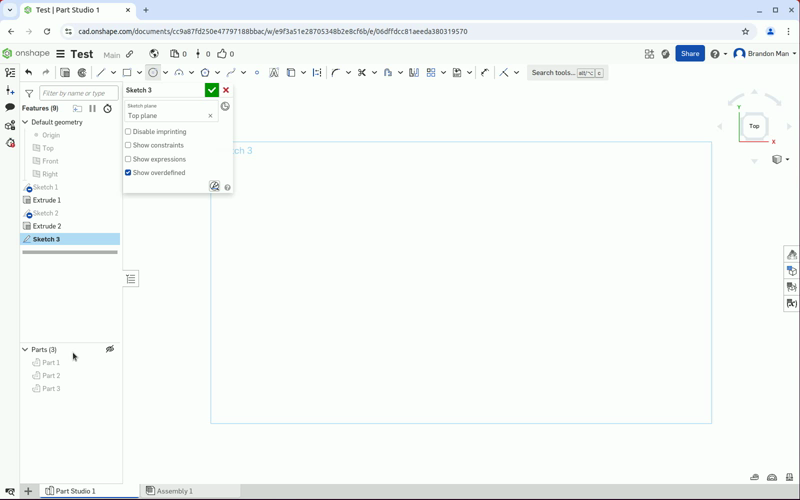
mouse_move(392, 282)
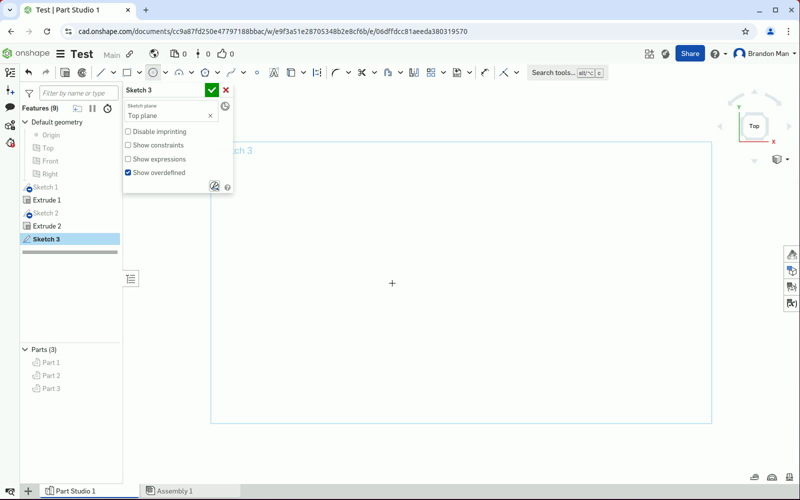
click(392, 282)
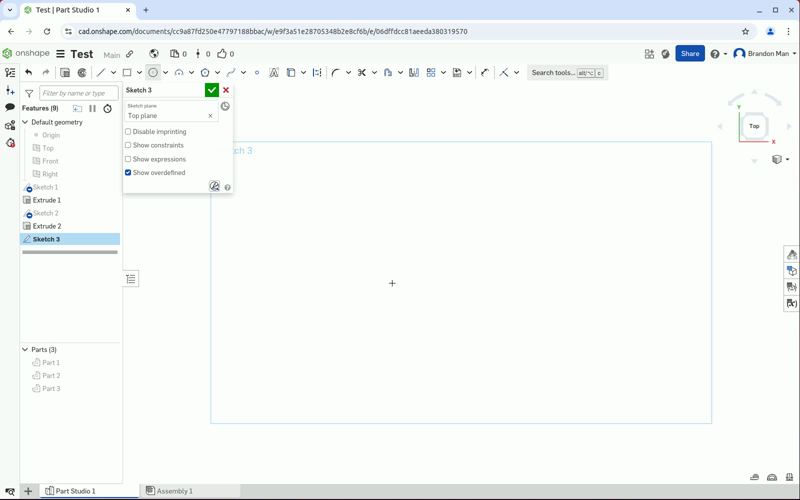
key_up(shift)
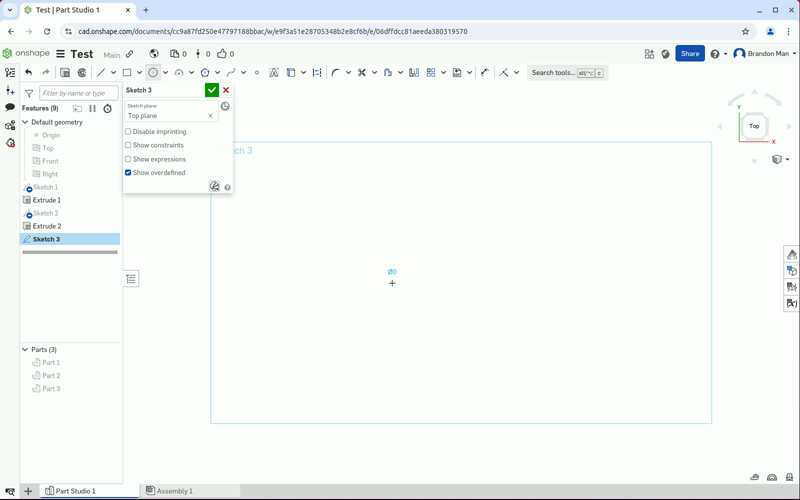
mouse_move(435, 282)
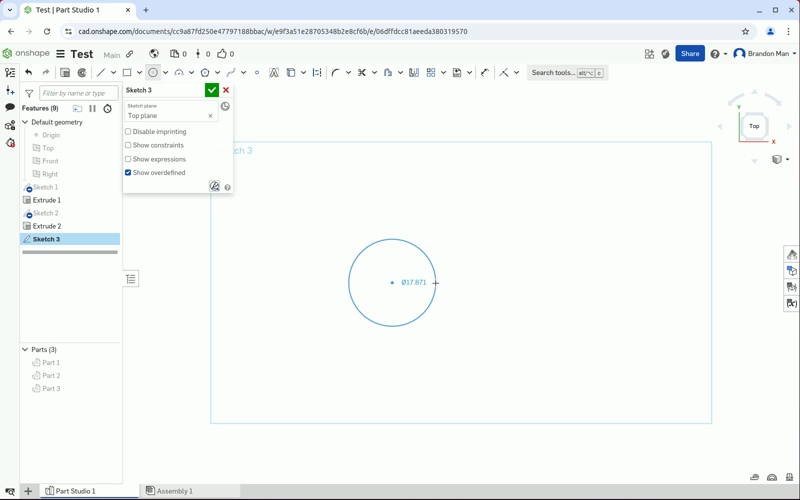
click(435, 282)
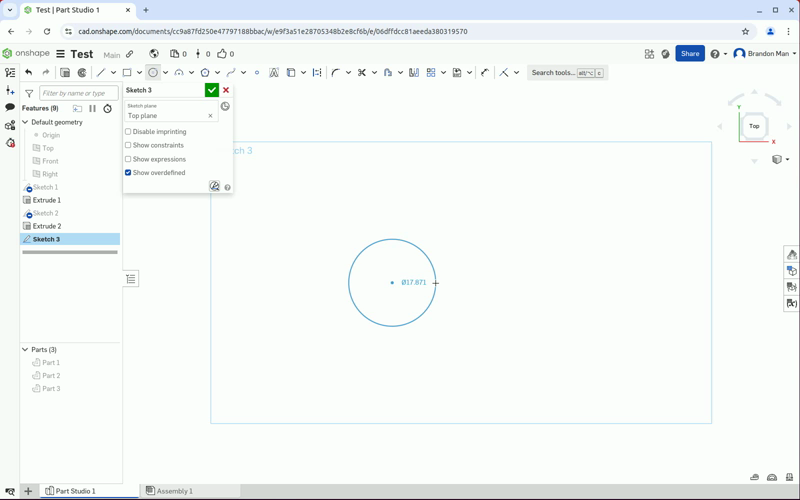
key(esc)
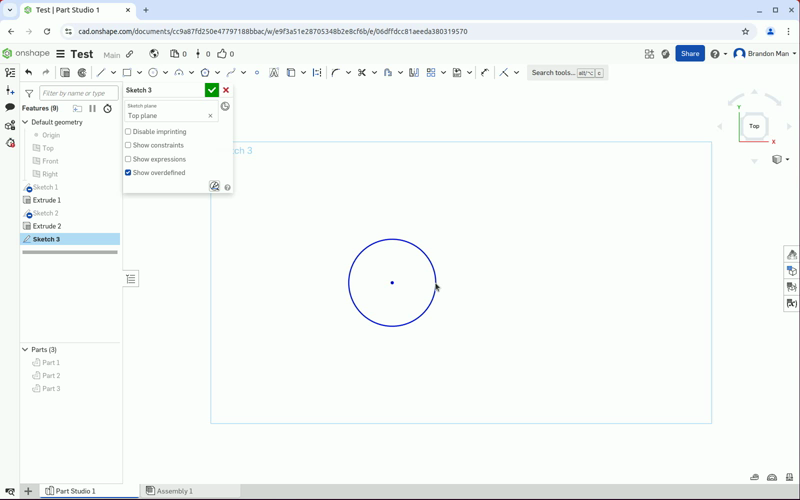
key(c)
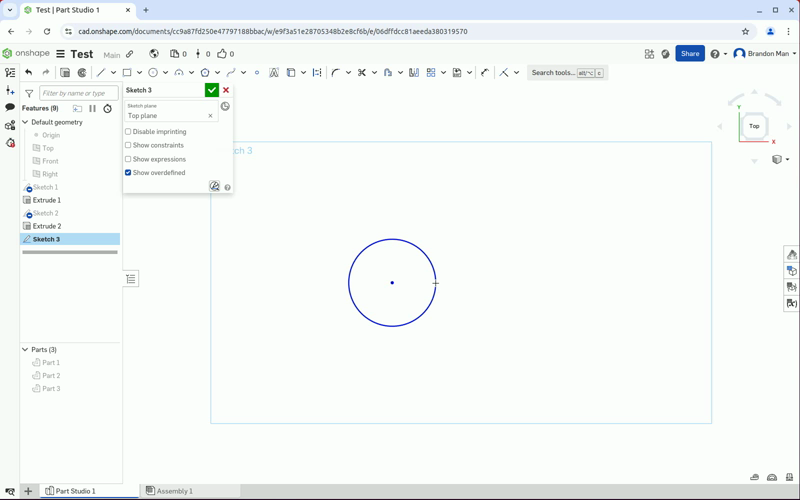
key_down(shift)
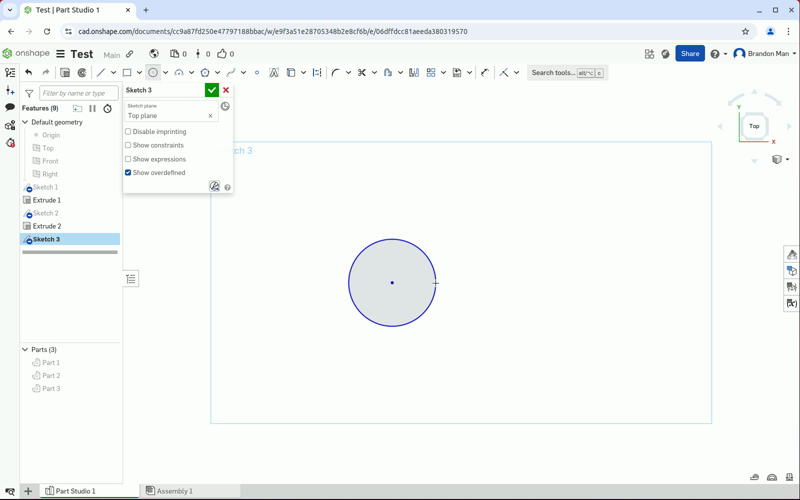
mouse_move(392, 282)
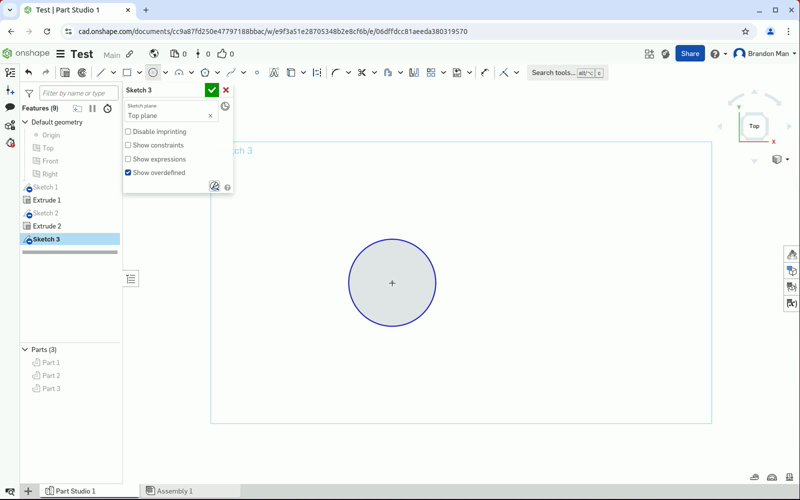
click(392, 282)
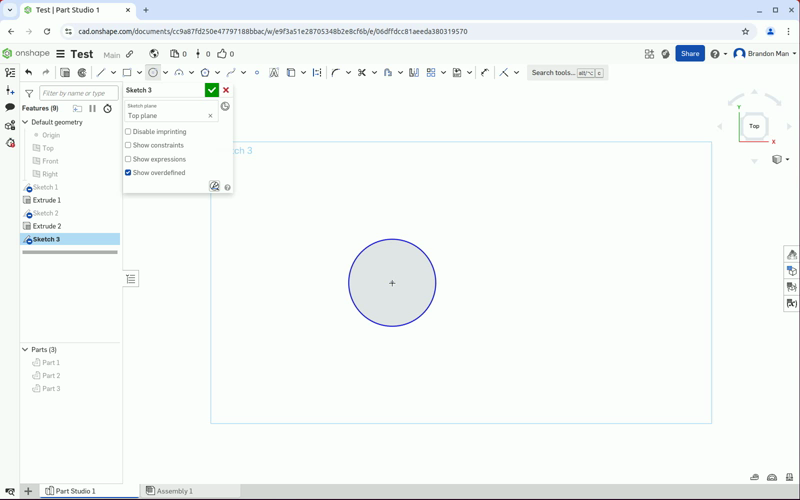
key_up(shift)
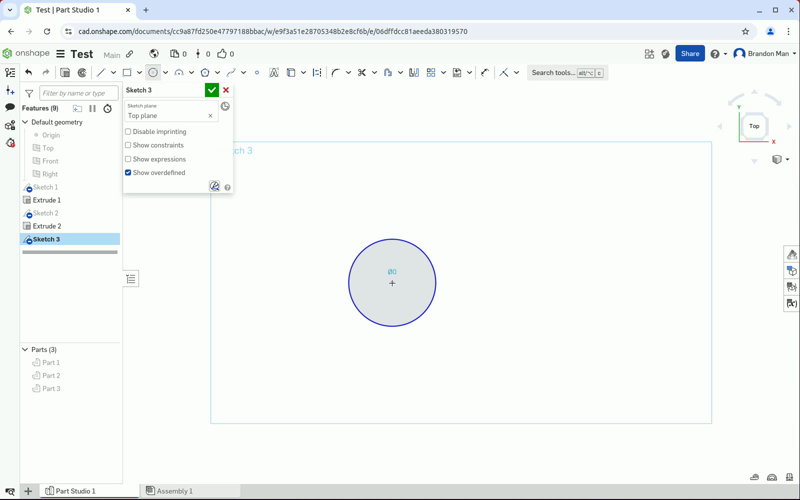
mouse_move(415, 282)
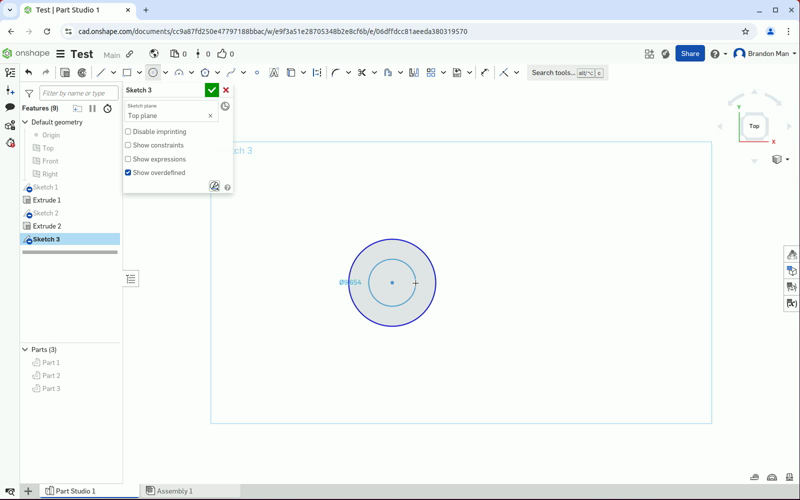
click(415, 282)
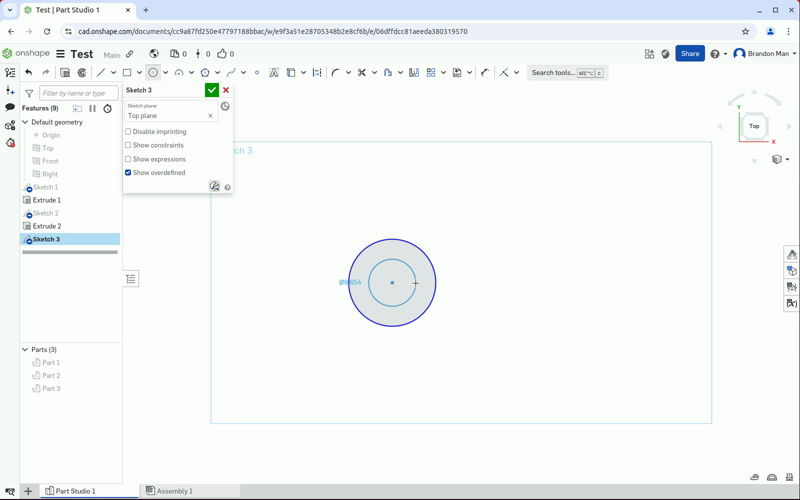
key(esc)
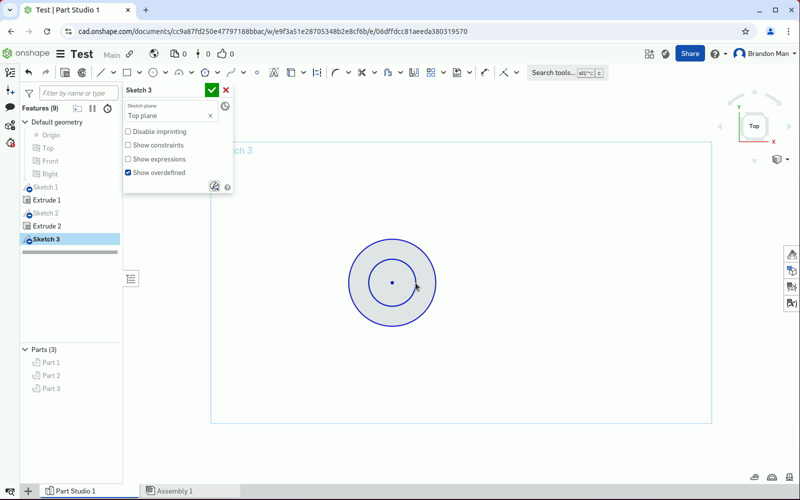
mouse_move(368, 269)
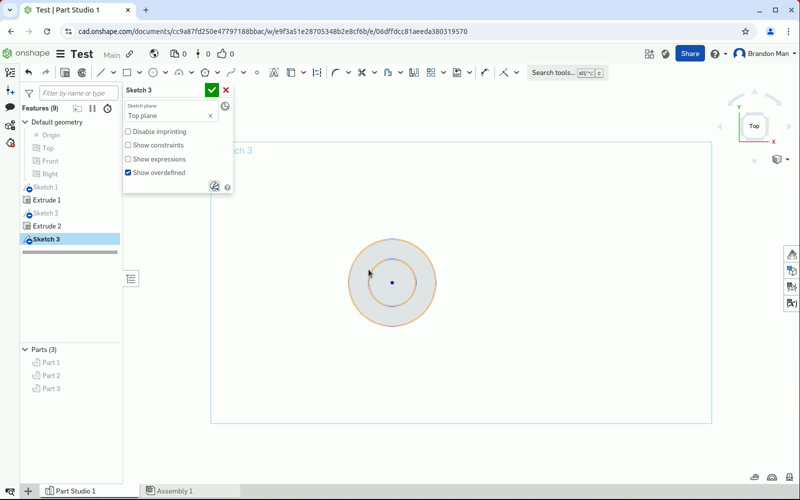
click(368, 269)
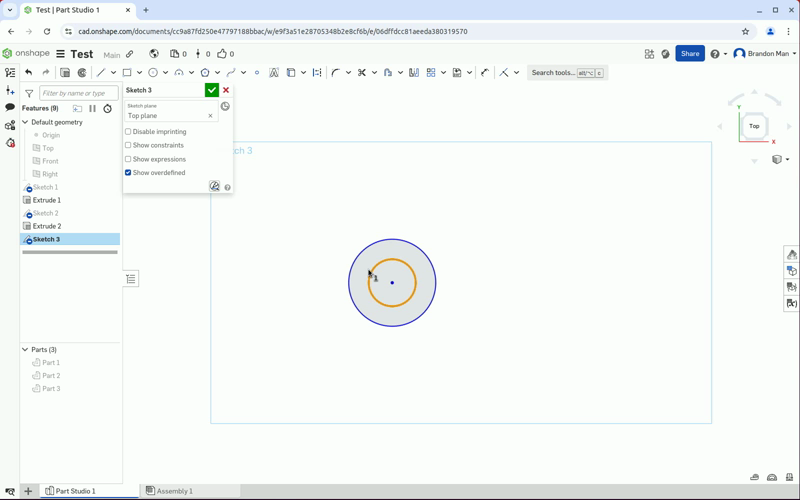
mouse_move(73, 352)
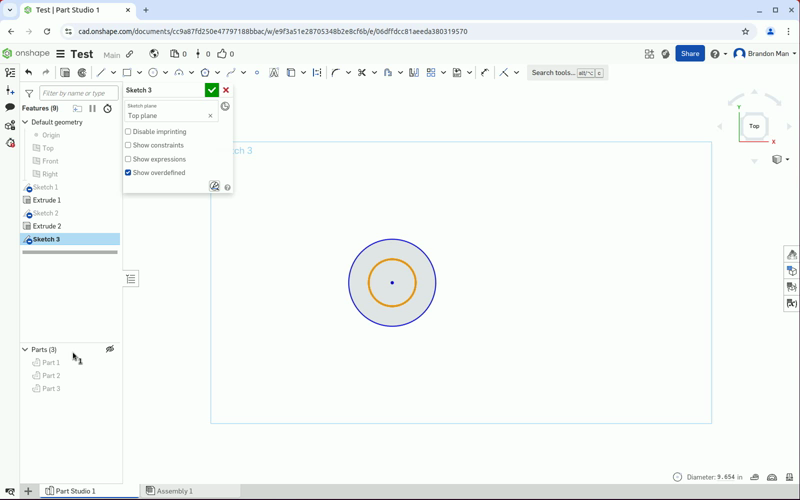
key(shift+y)
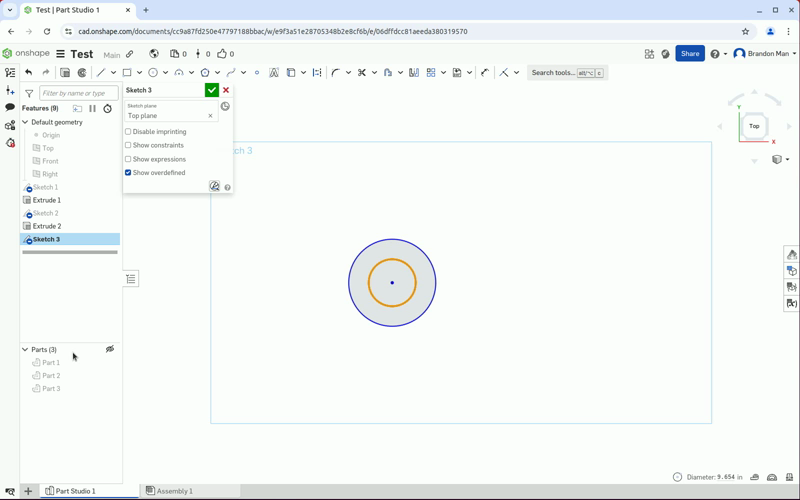
key(shift+e)
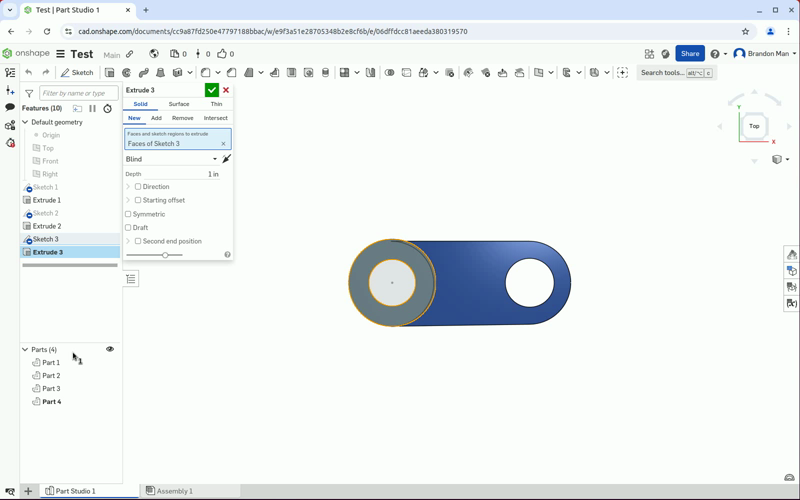
mouse_move(143, 106)
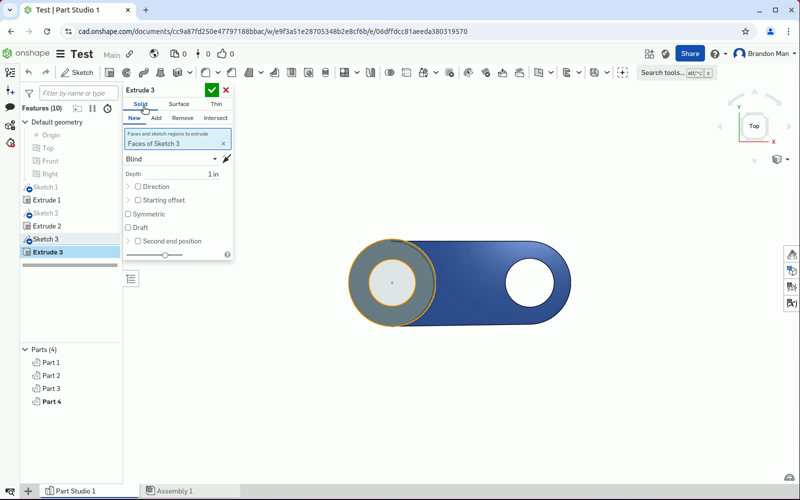
click(143, 106)
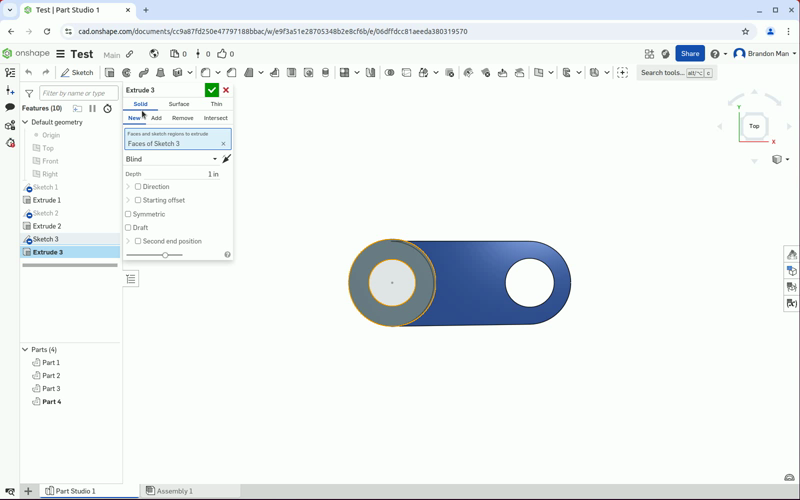
mouse_move(137, 120)
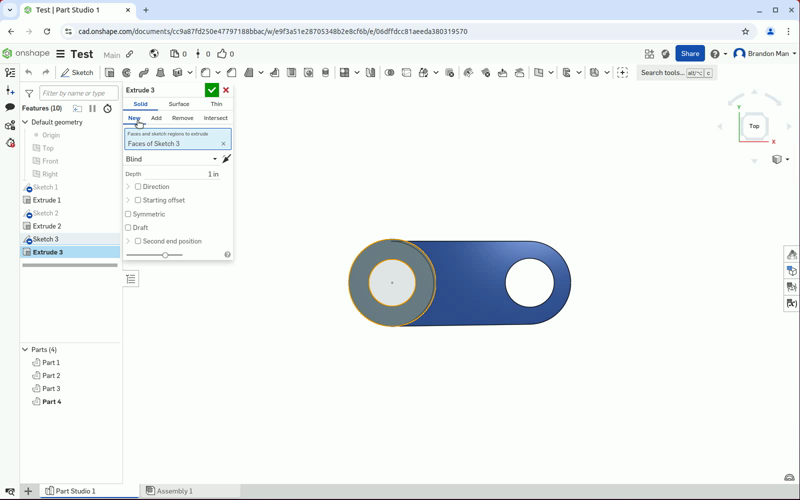
click(137, 120)
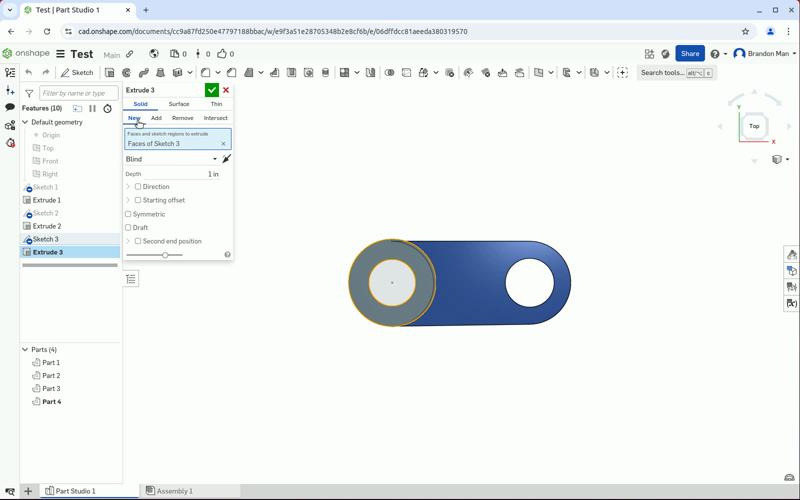
key(tab, 4)
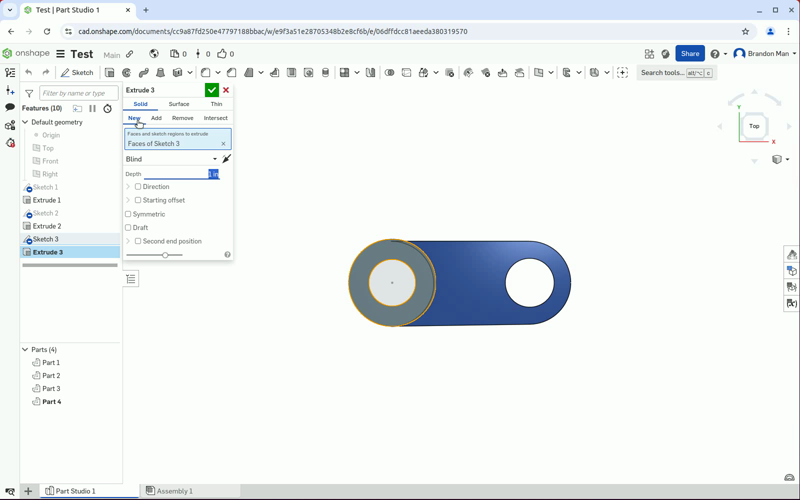
text(15.165)
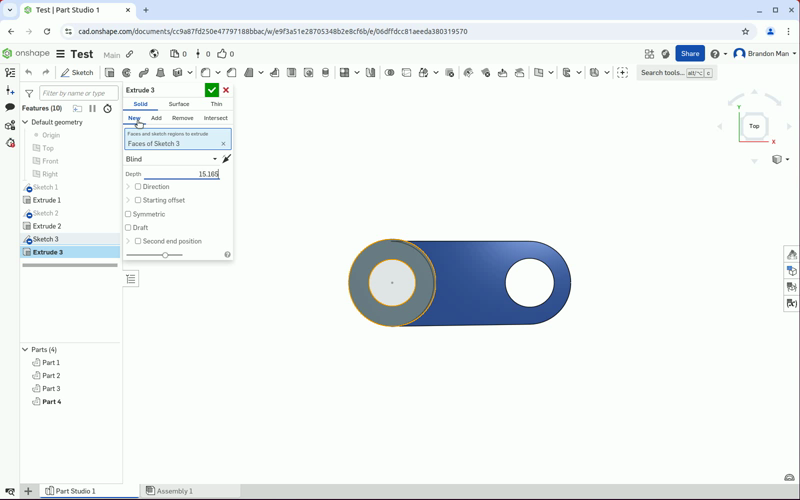
key(enter)
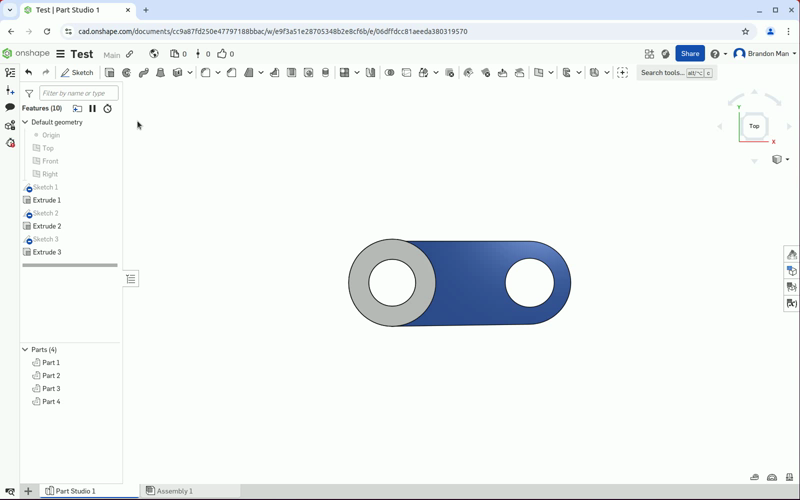
key(shift+h)
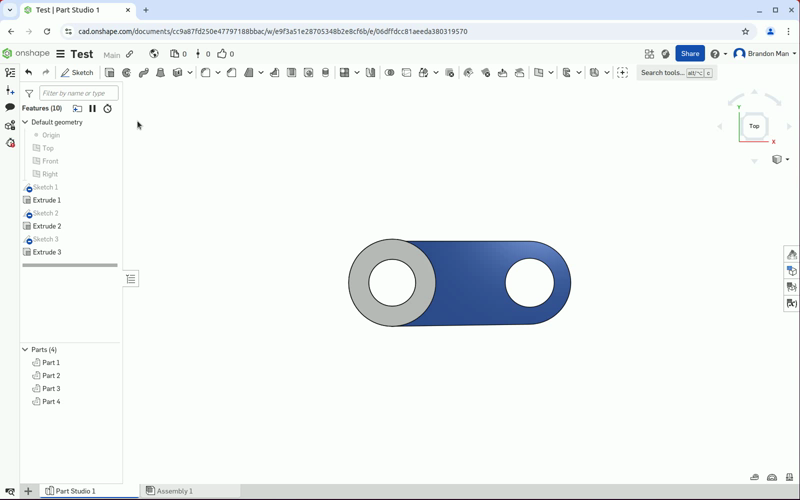
key(shift+h)
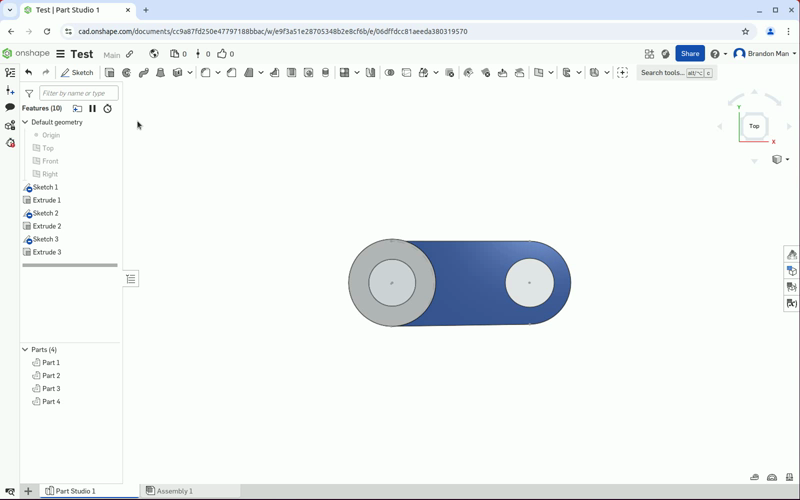
key(shift+7)
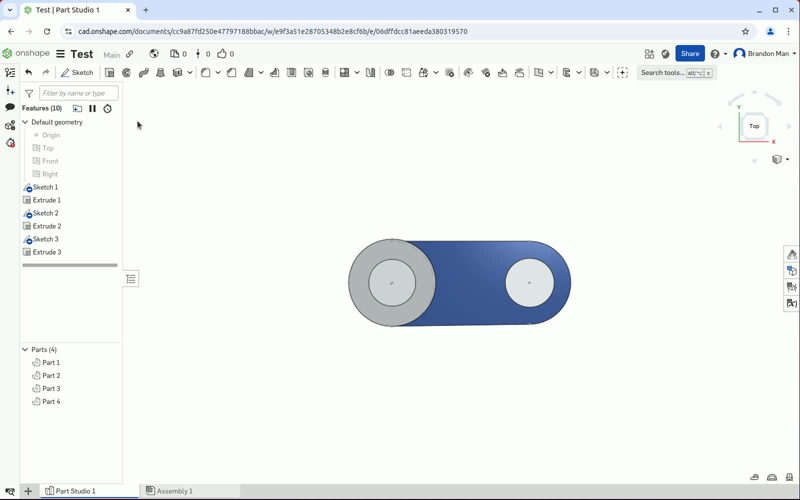
key(up, 3)
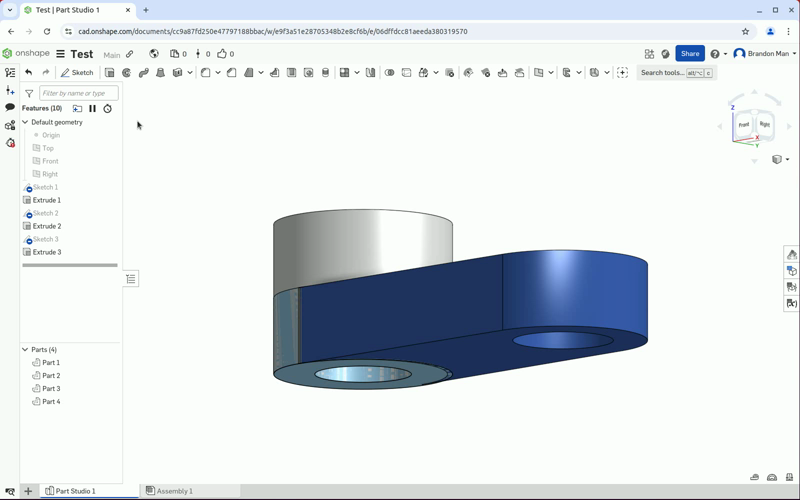
key(left, 3)
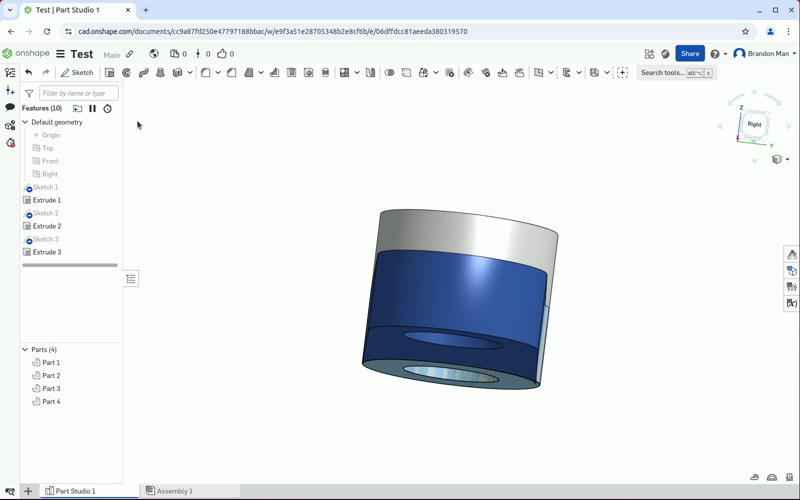
key(right, 3)
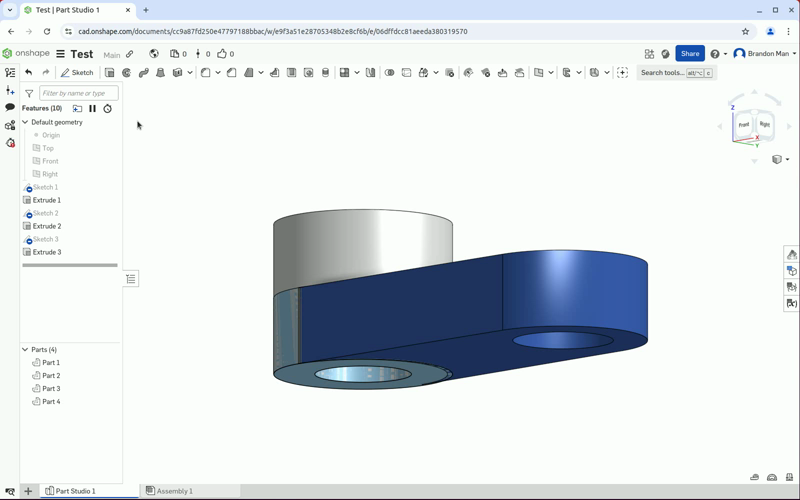
key(down, 3)
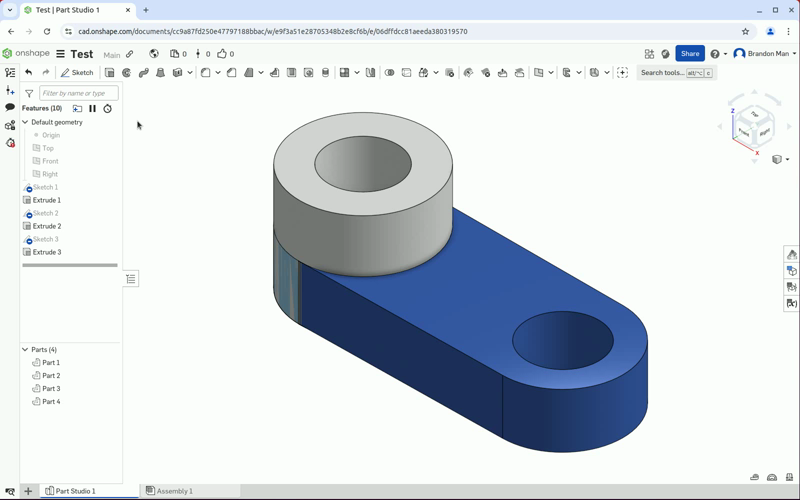
mouse_move(73, 189)
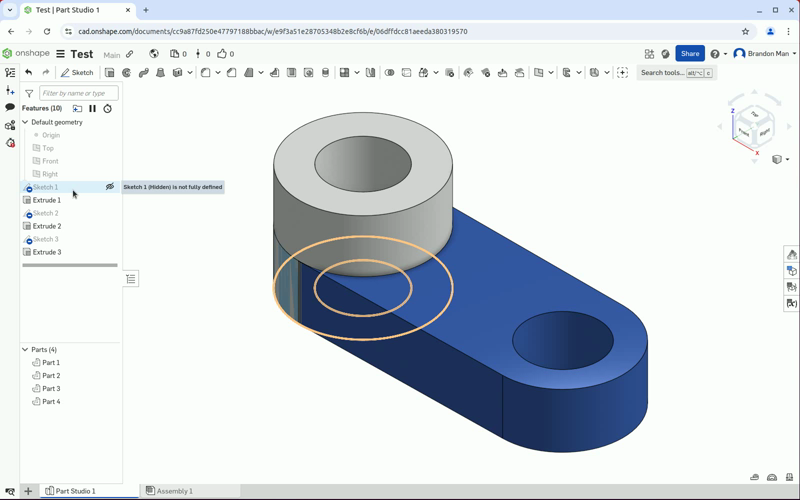
click(73, 189)